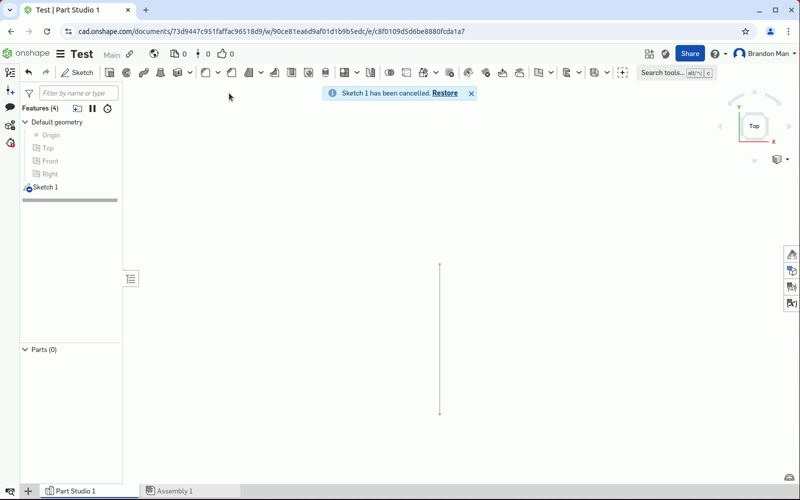
key(shift+h)
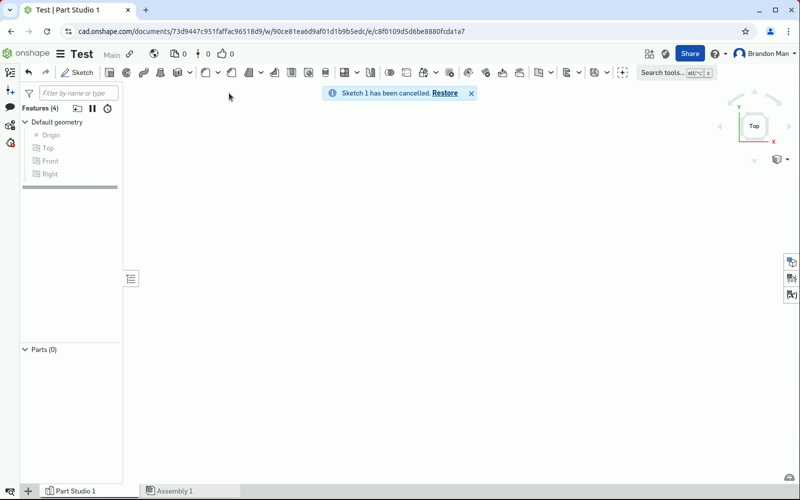
mouse_move(73, 352)
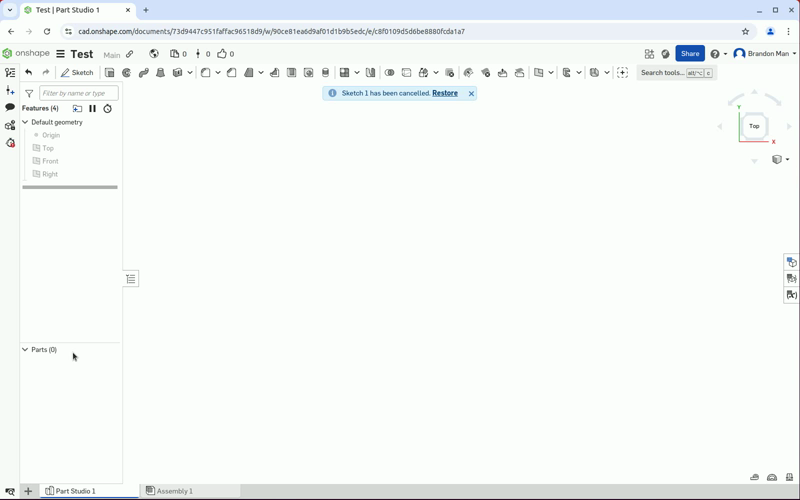
key(y)
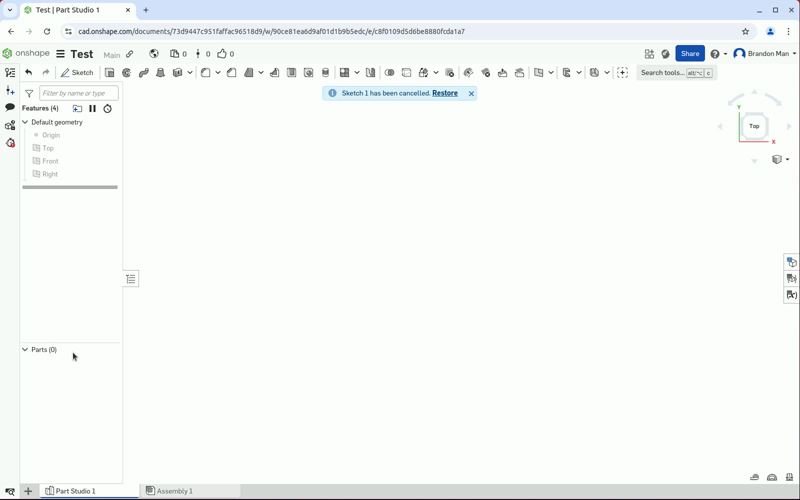
key(shift+p)
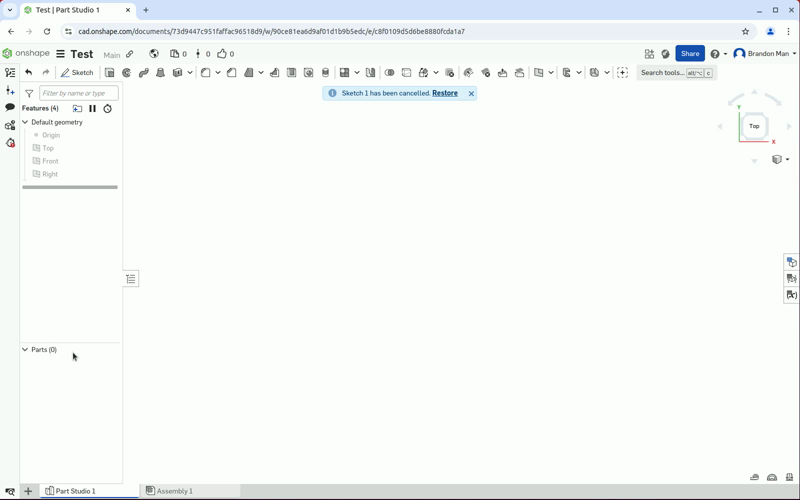
key(space)
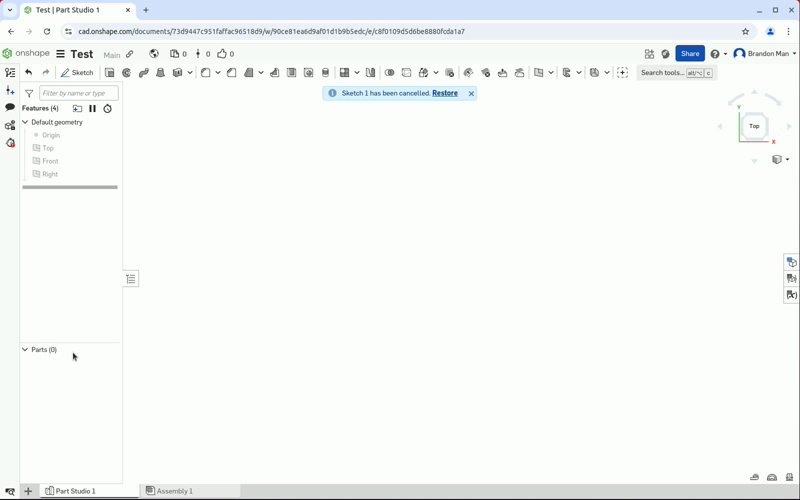
key_down(shift)
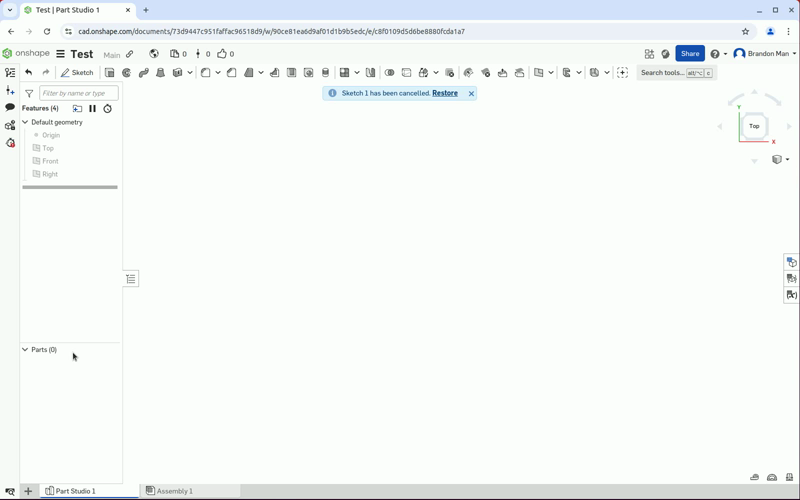
key(up)
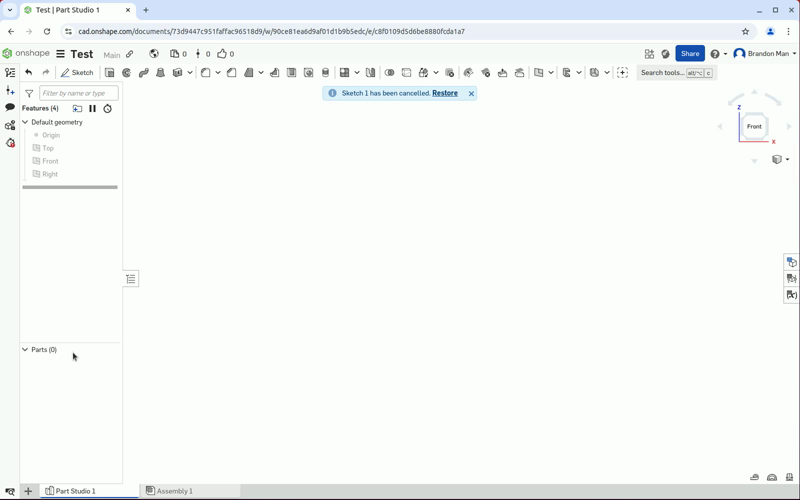
key_up(shift)
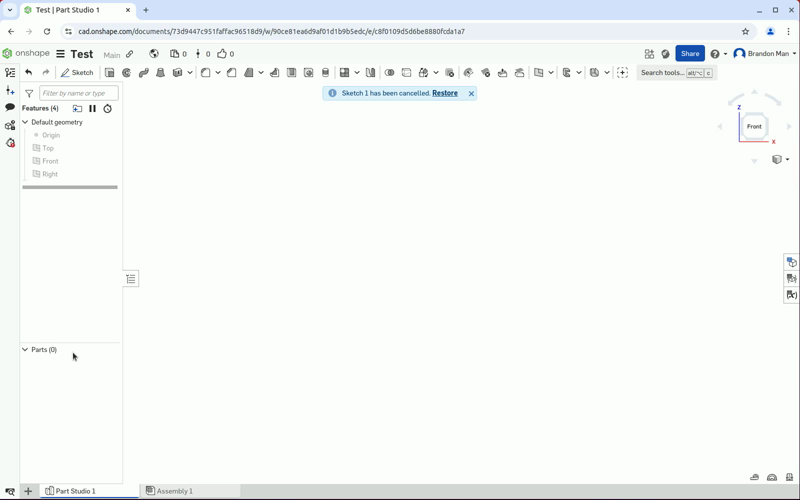
mouse_move(73, 352)
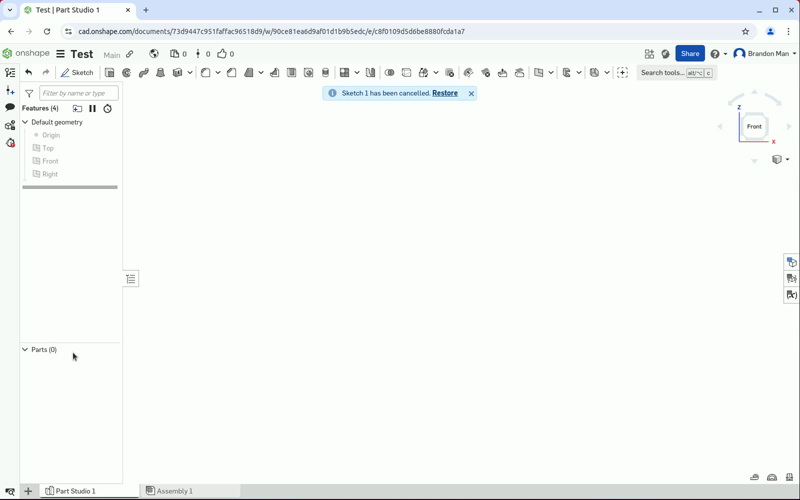
key(shift+y)
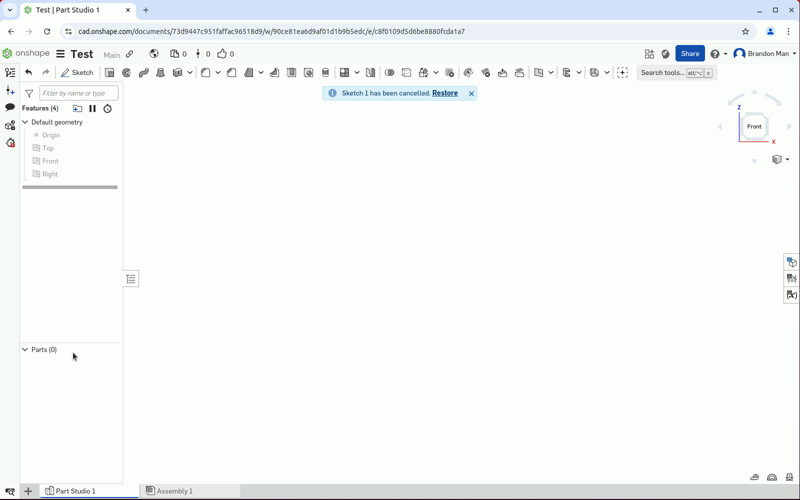
key(shift+s)
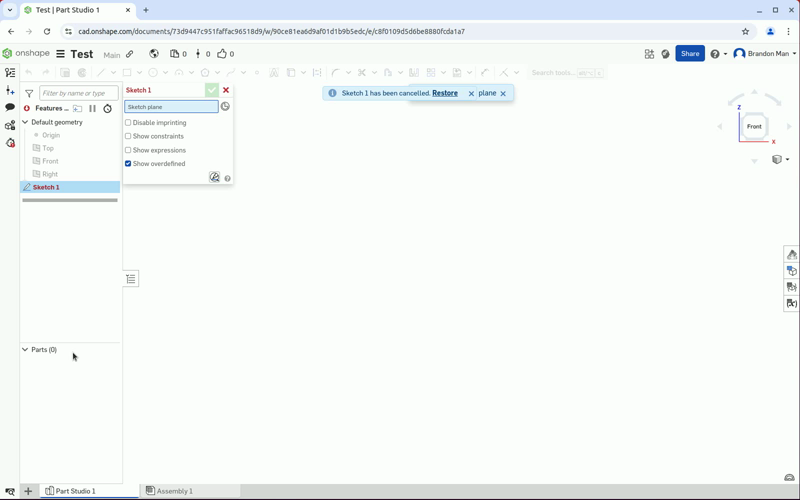
mouse_move(73, 163)
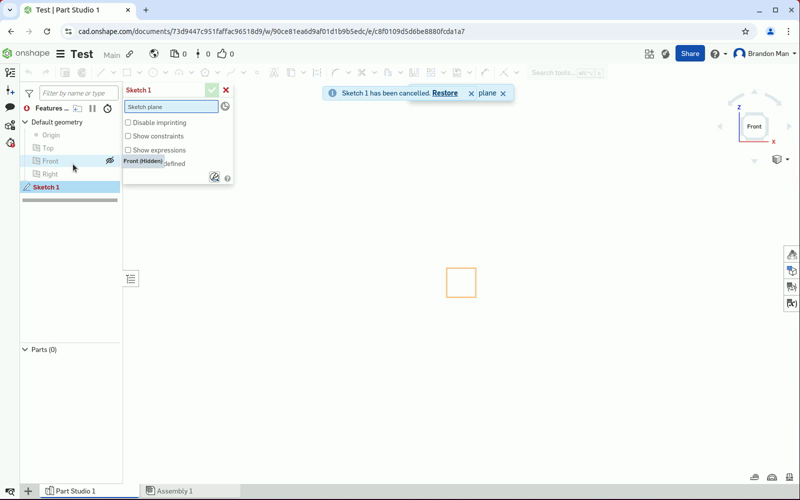
click(73, 163)
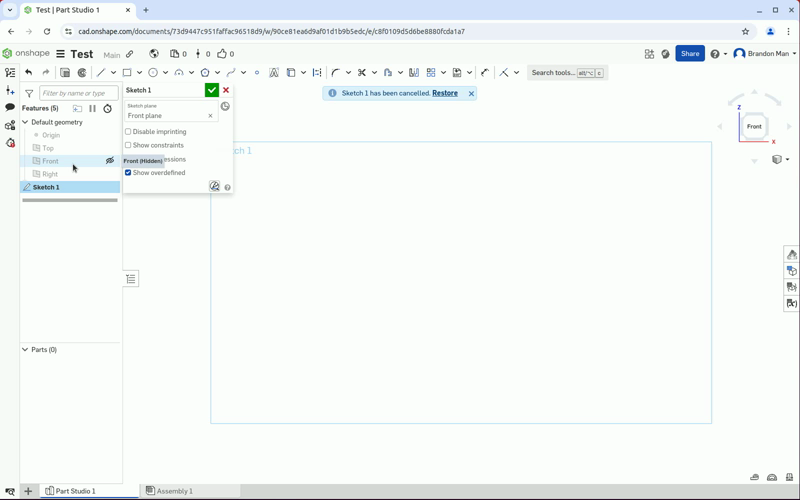
mouse_move(73, 352)
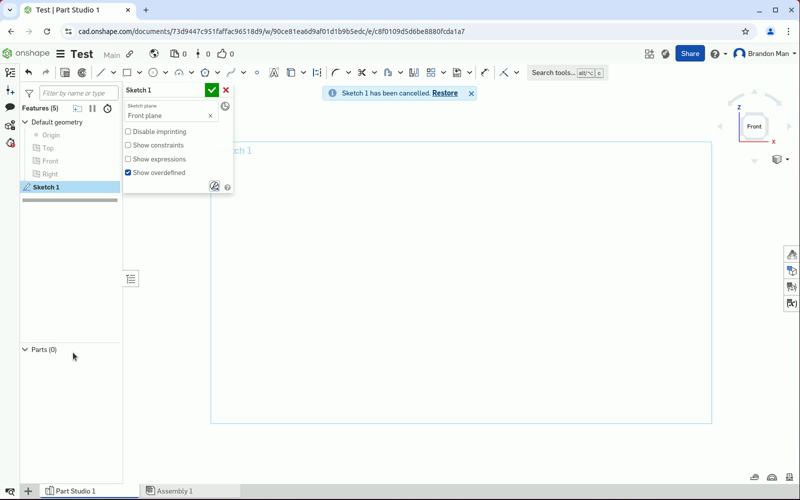
key(y)
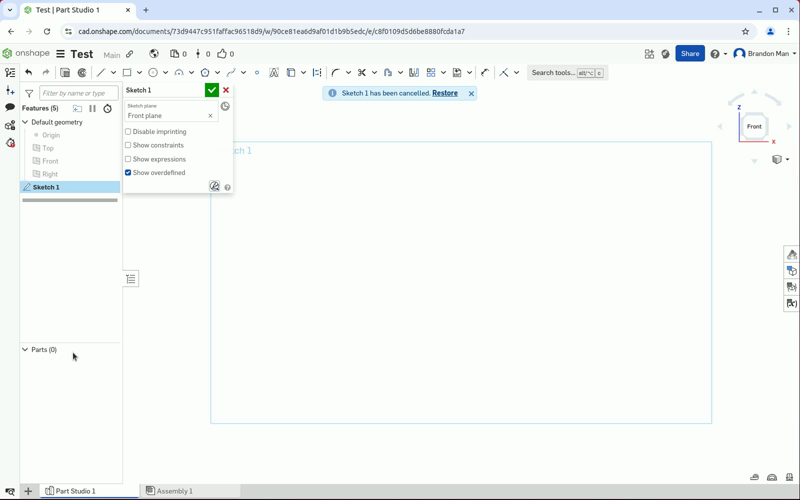
key(l)
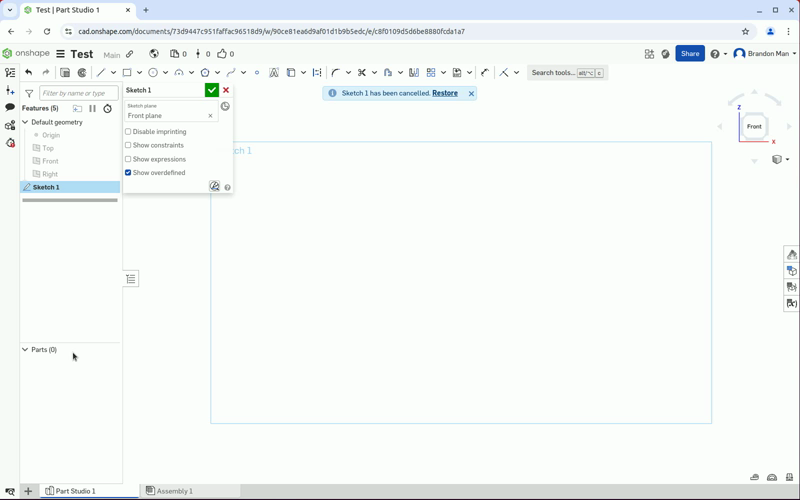
key_down(shift)
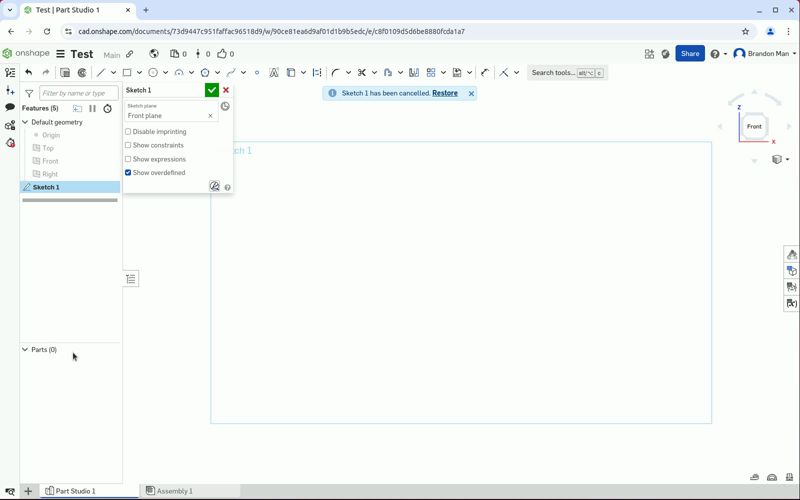
mouse_move(392, 351)
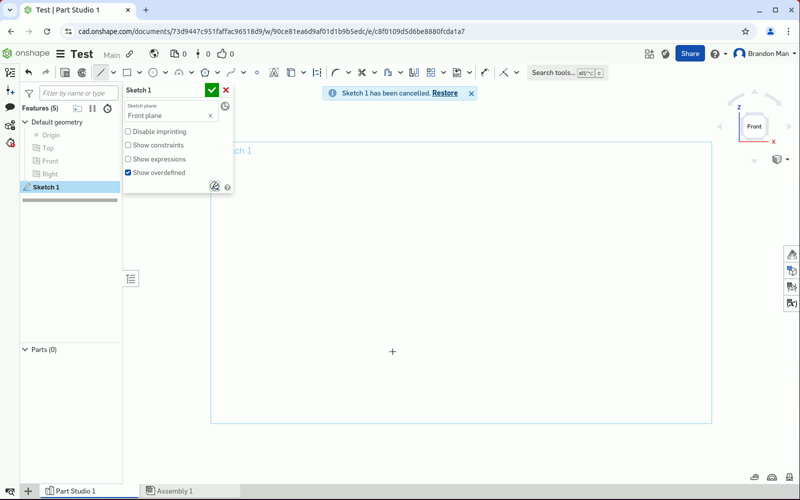
click(392, 351)
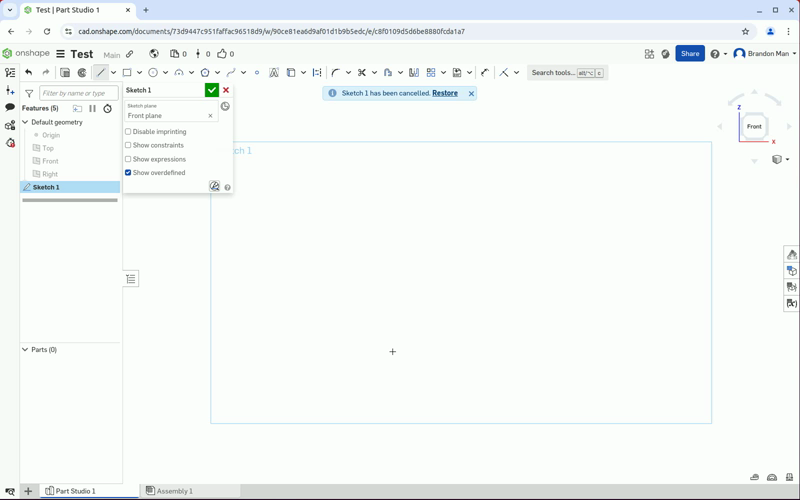
key_up(shift)
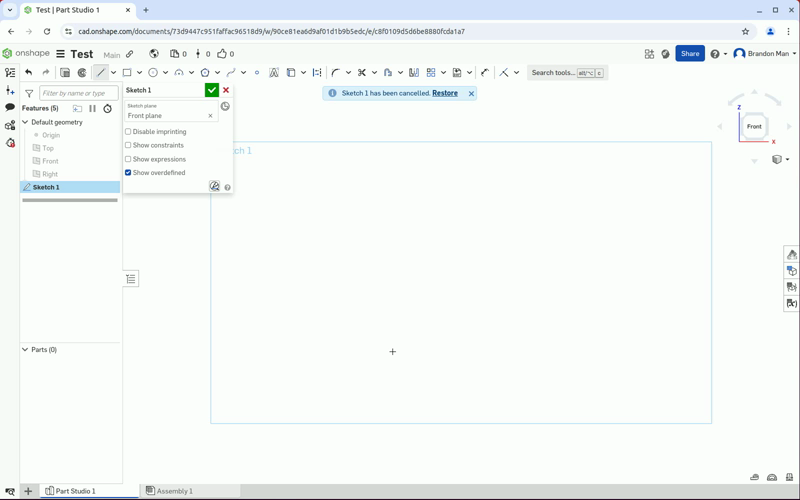
key_down(shift)
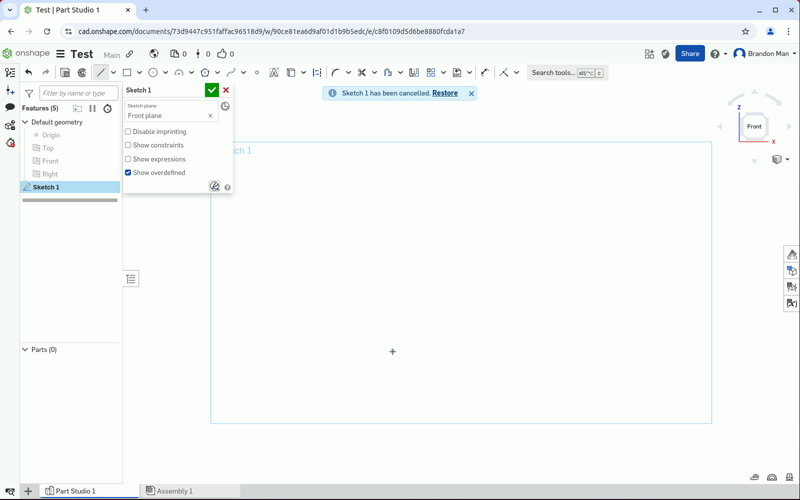
mouse_move(527, 351)
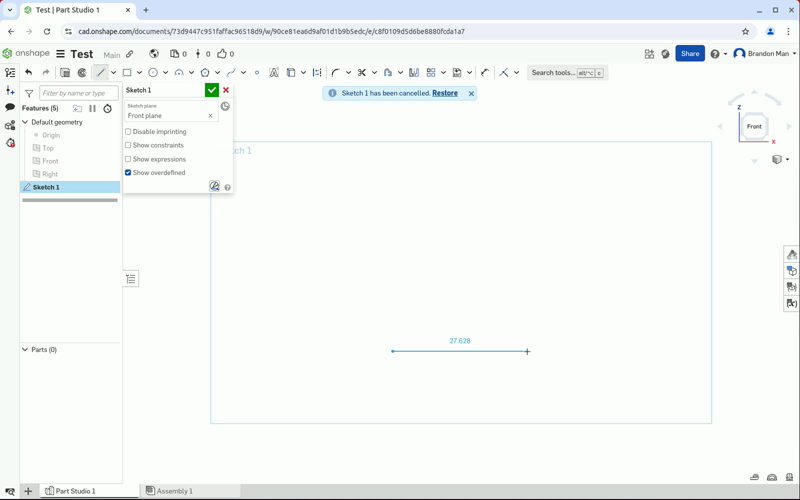
click(527, 351)
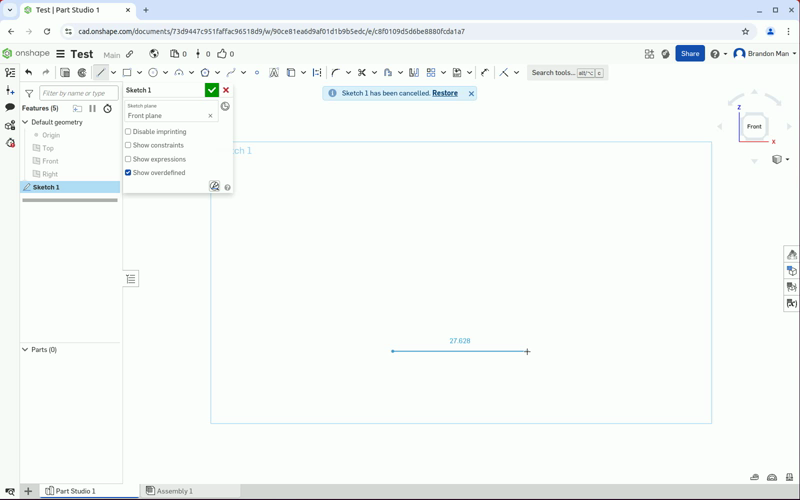
key_up(shift)
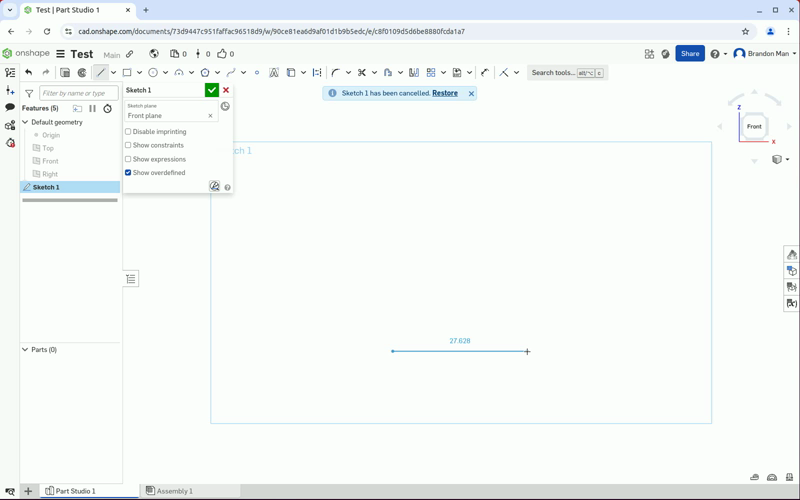
key_down(shift)
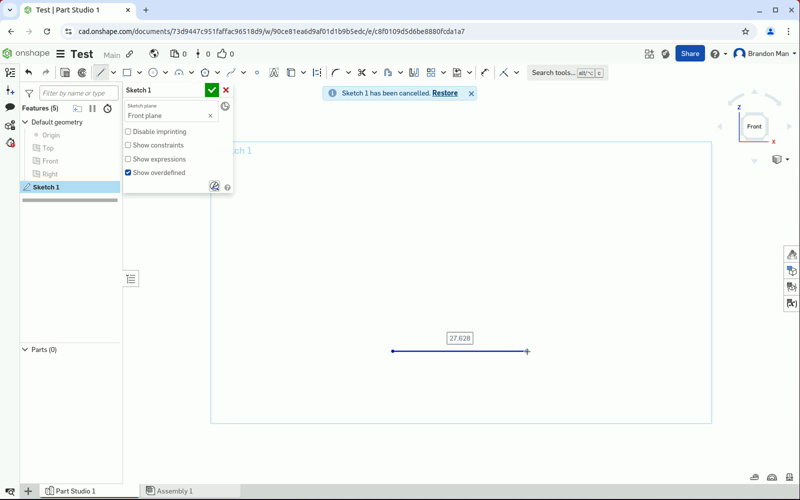
mouse_move(527, 216)
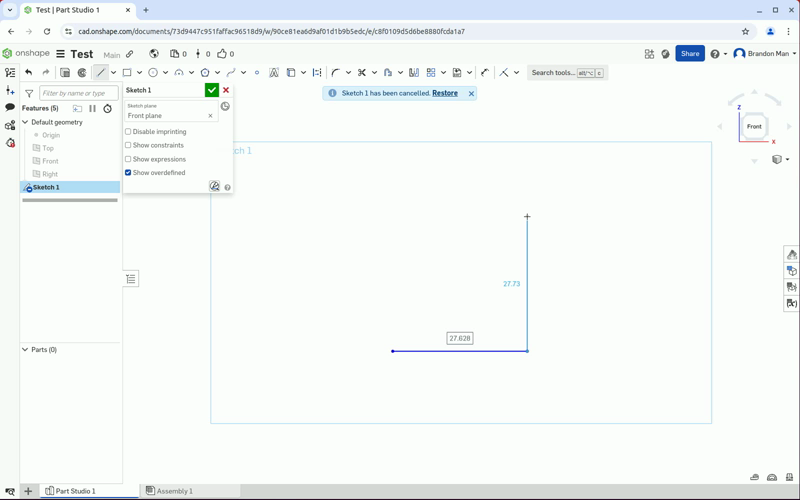
click(527, 216)
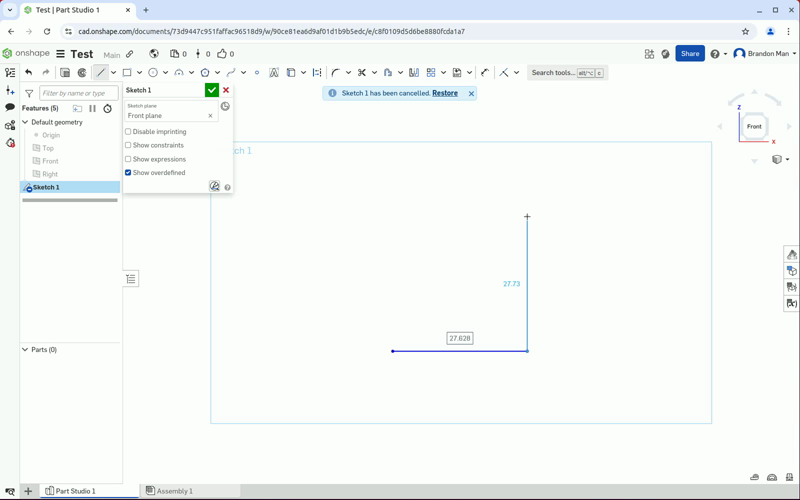
key_up(shift)
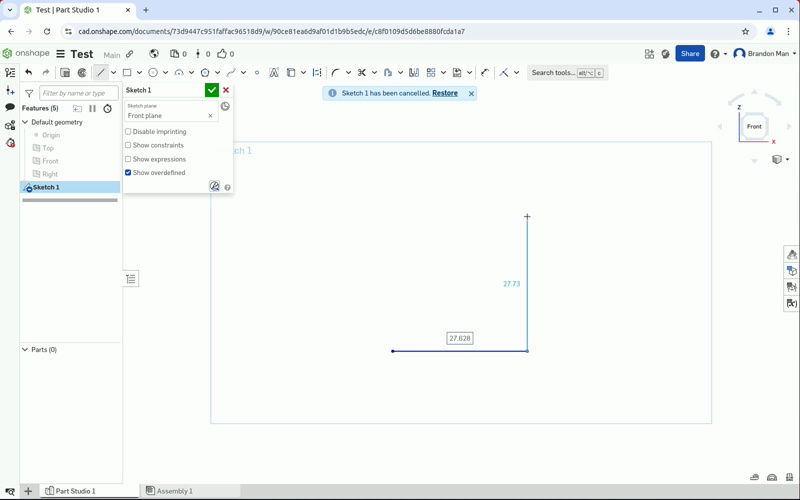
key_down(shift)
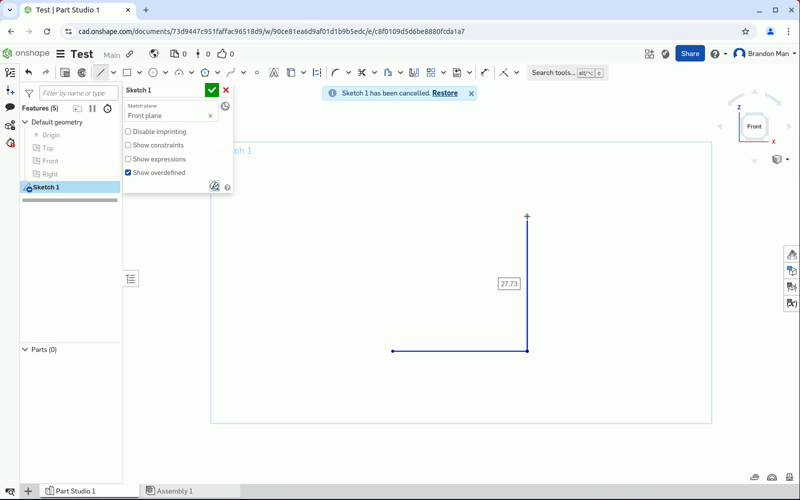
mouse_move(557, 216)
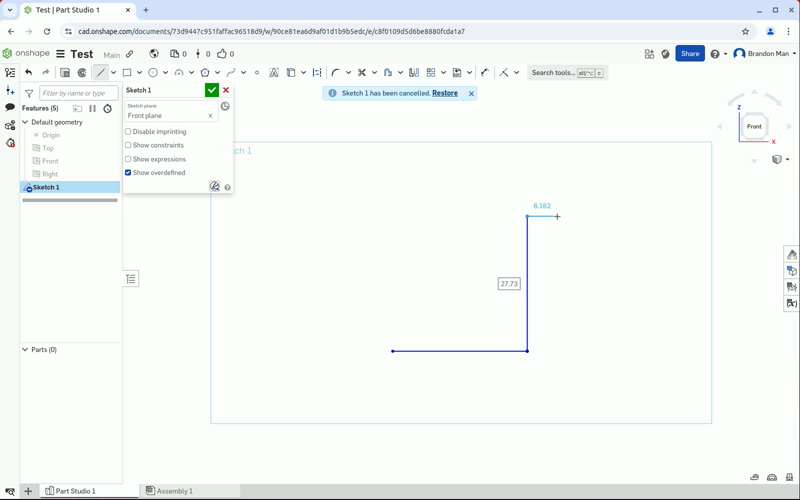
mouse_move(511, 216)
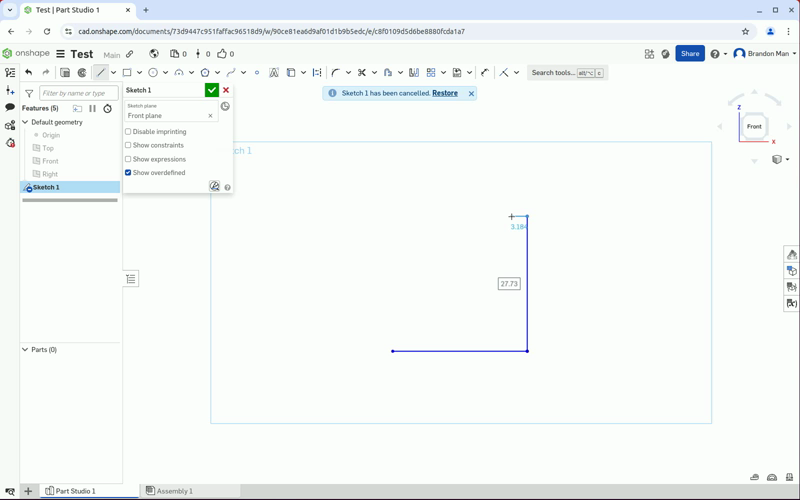
click(511, 216)
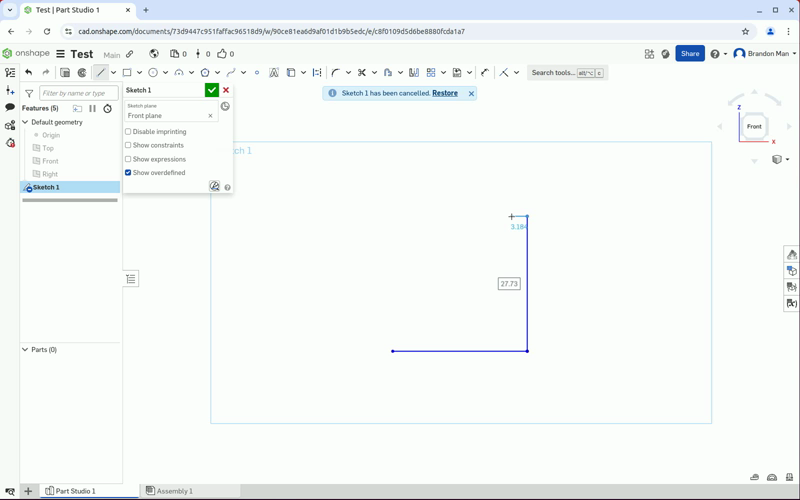
key_up(shift)
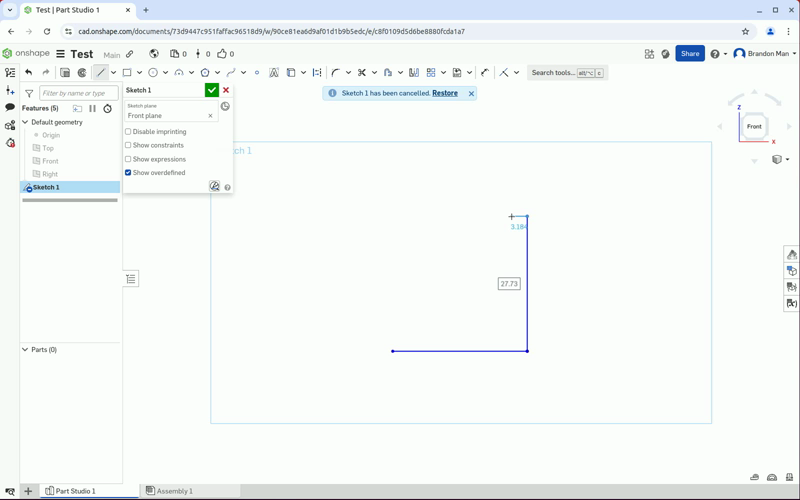
key_down(shift)
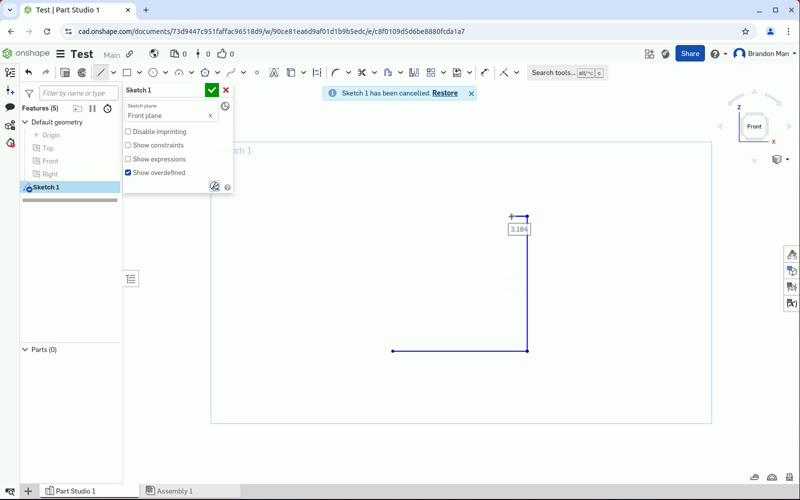
mouse_move(541, 216)
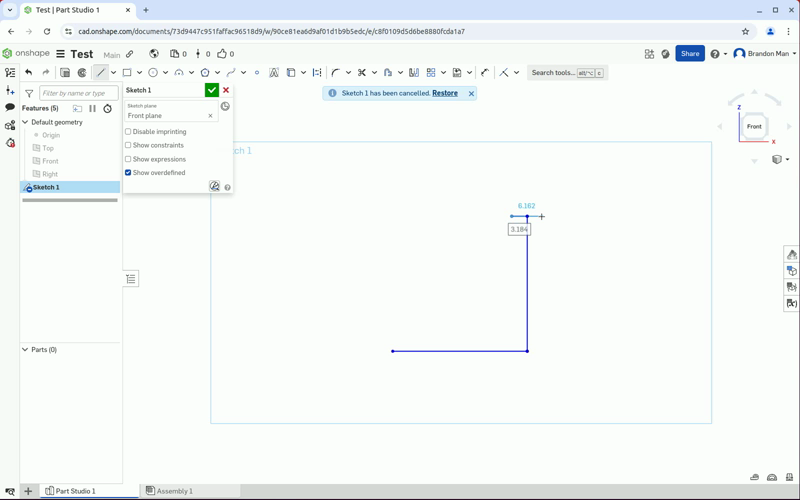
mouse_move(511, 275)
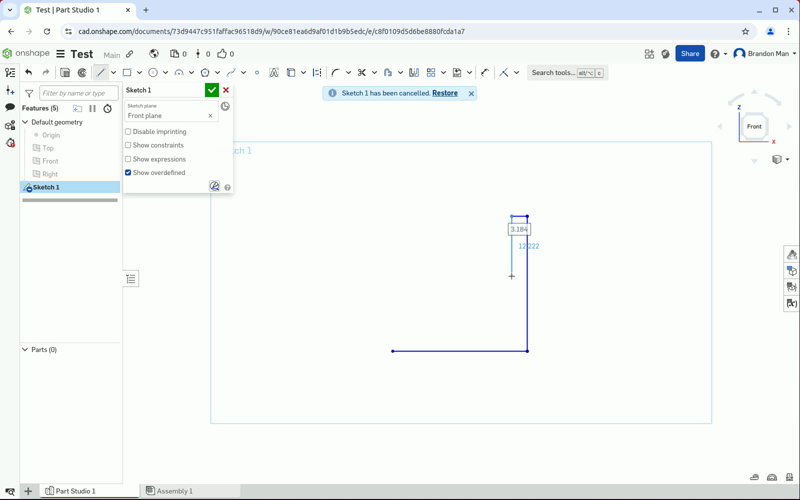
click(511, 275)
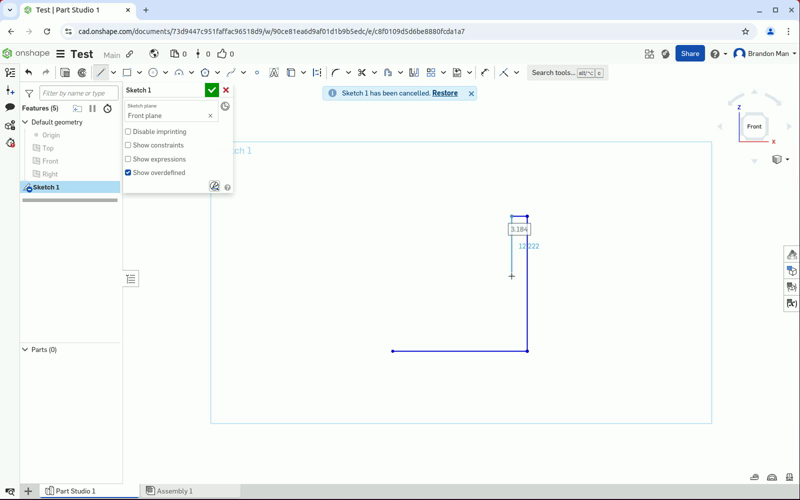
key_up(shift)
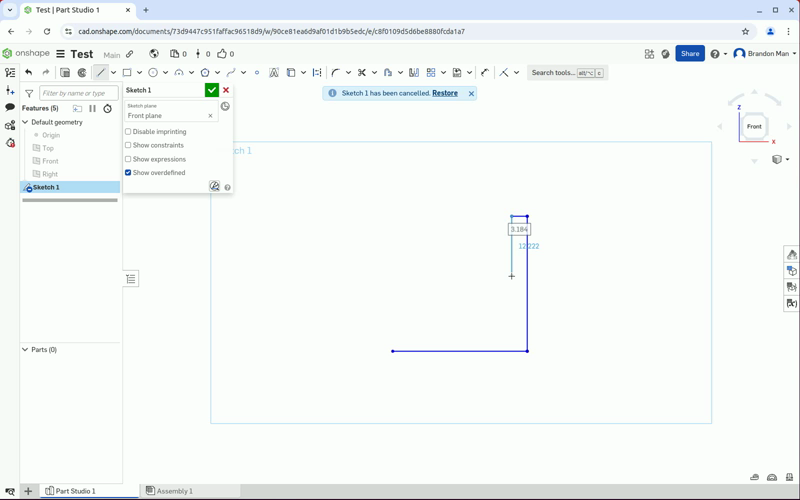
key_down(shift)
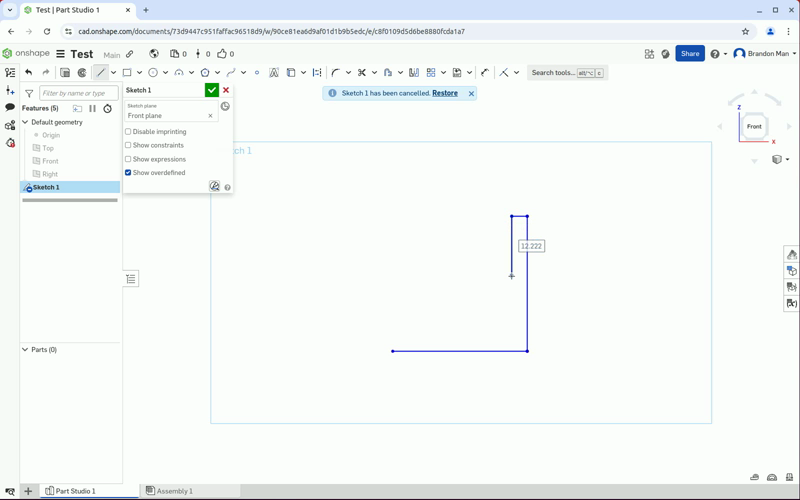
mouse_move(429, 275)
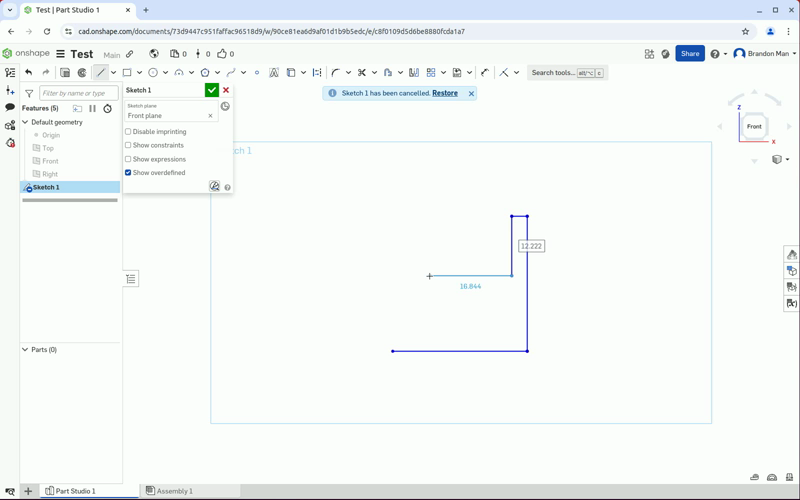
click(429, 275)
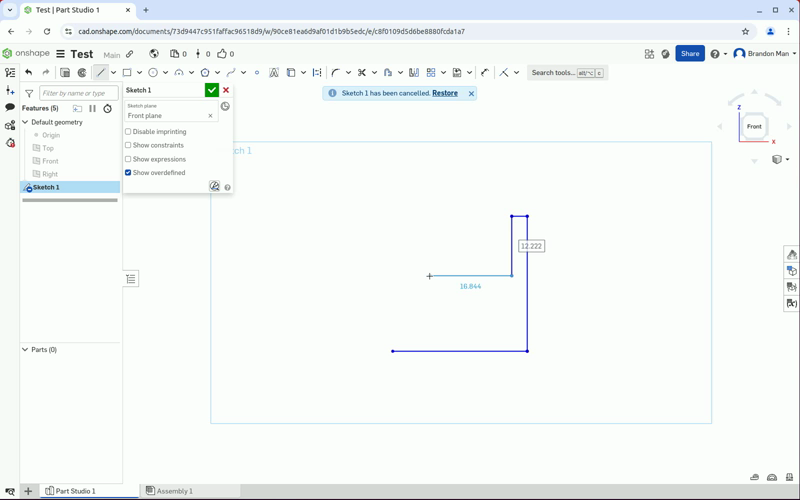
key_up(shift)
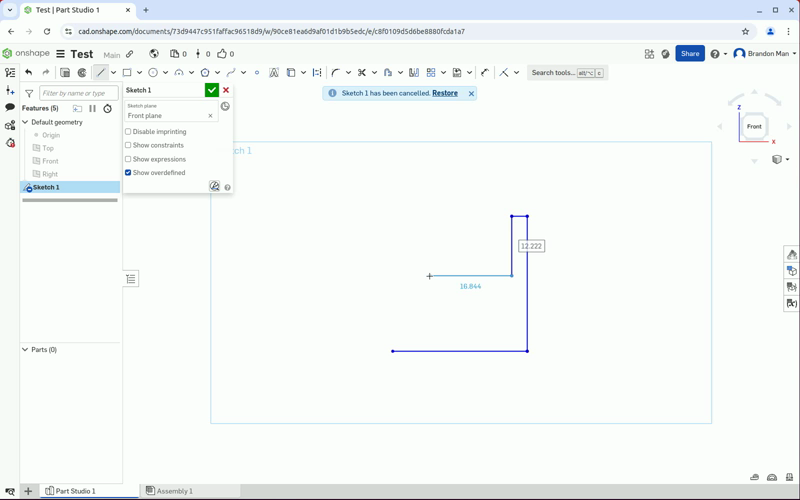
key_down(shift)
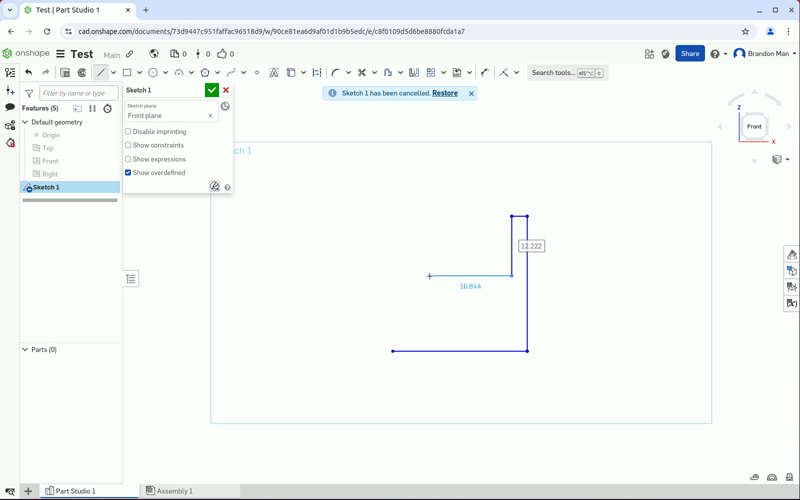
mouse_move(459, 275)
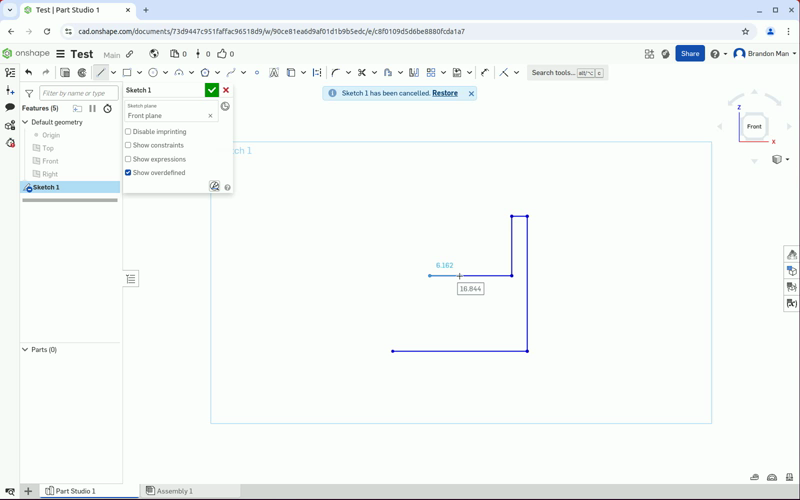
mouse_move(429, 314)
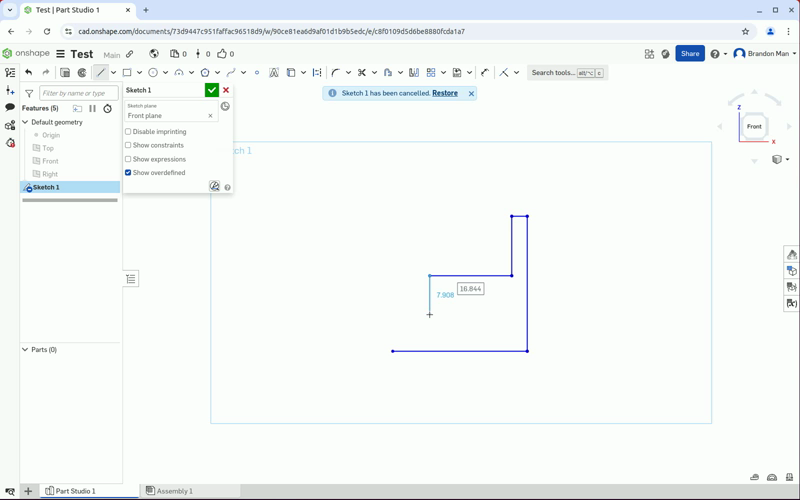
click(429, 314)
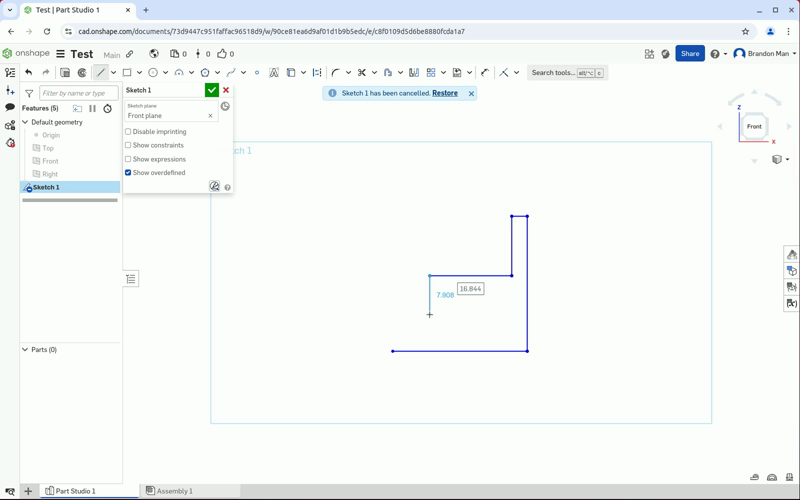
key_up(shift)
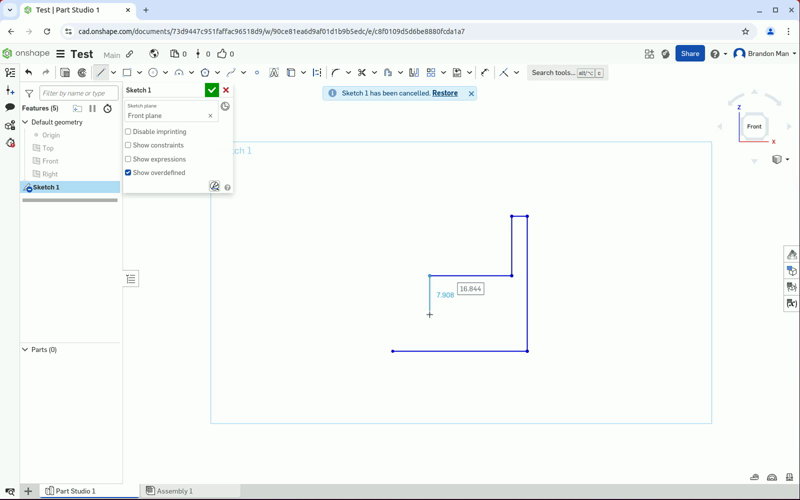
key_down(shift)
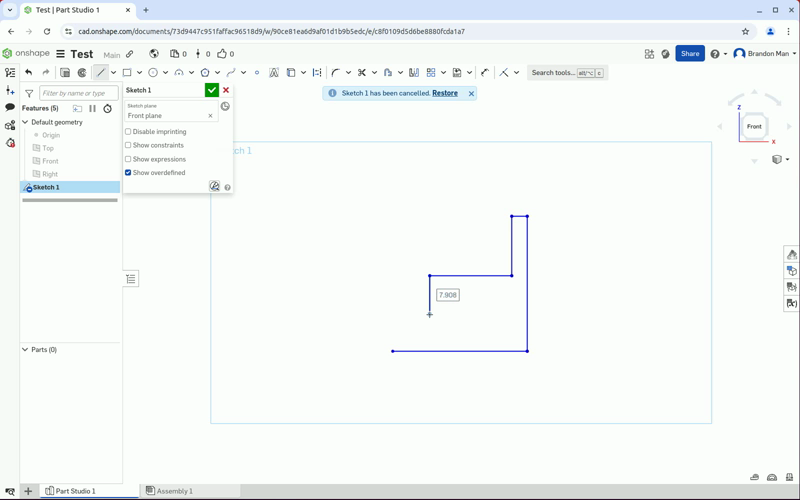
mouse_move(459, 314)
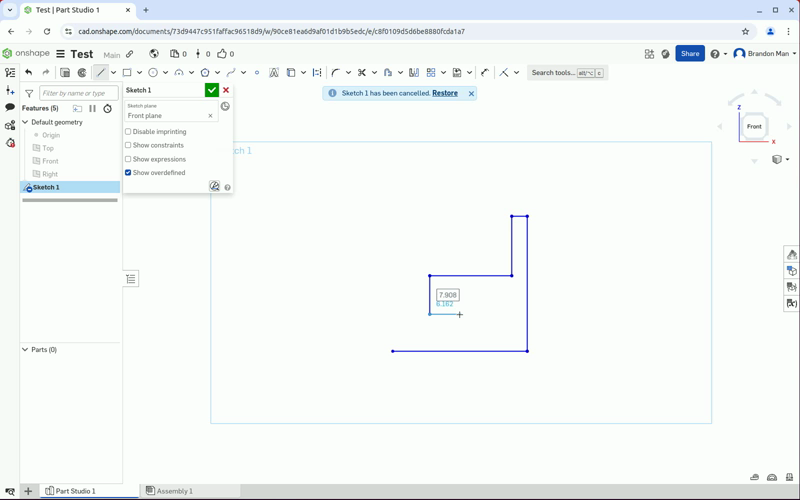
mouse_move(392, 314)
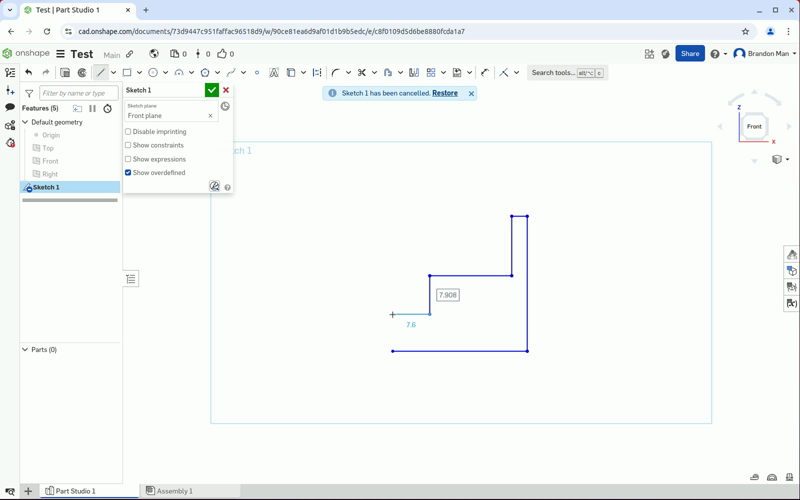
click(392, 314)
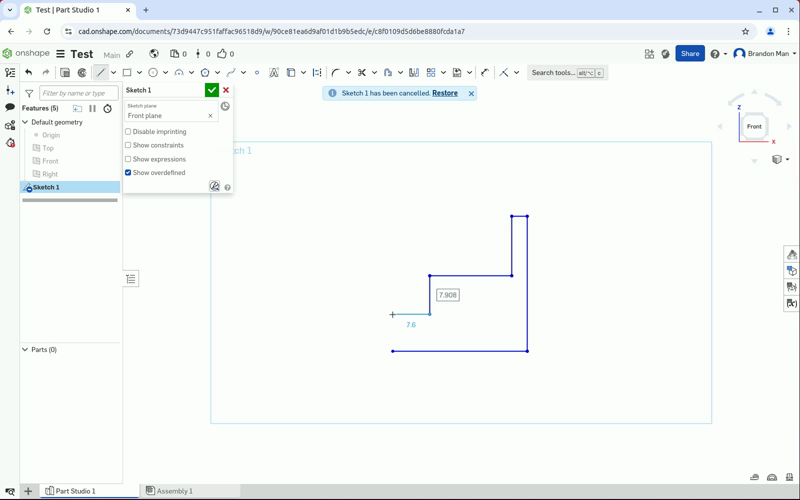
key_up(shift)
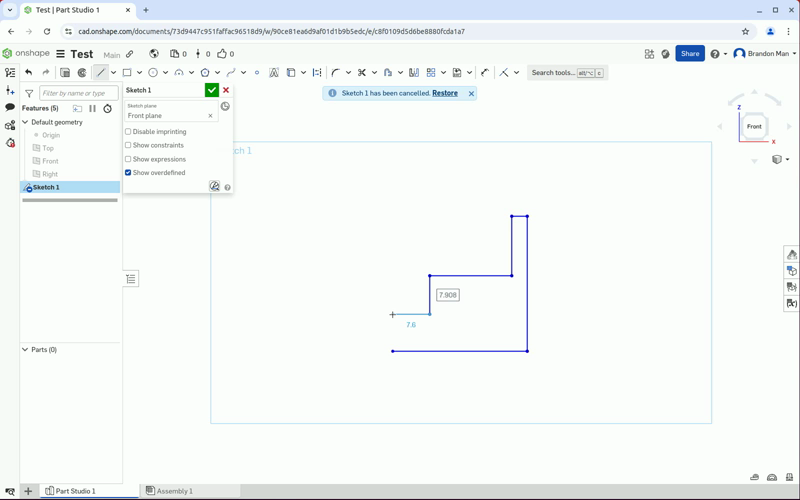
mouse_move(422, 314)
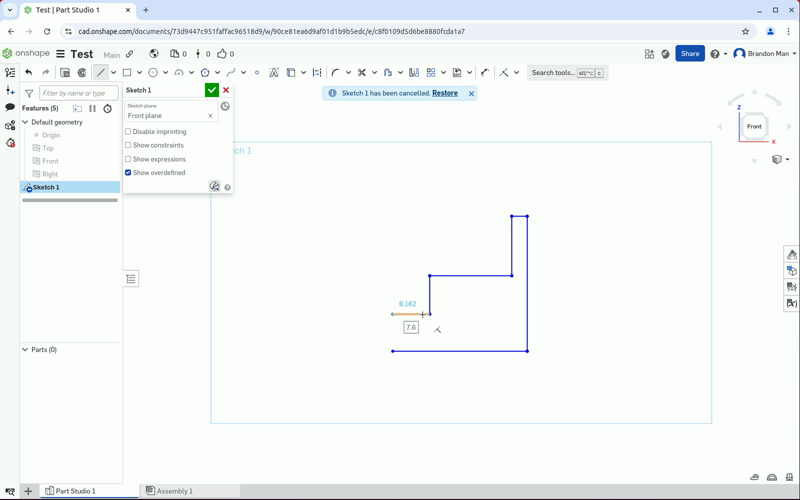
key_down(shift)
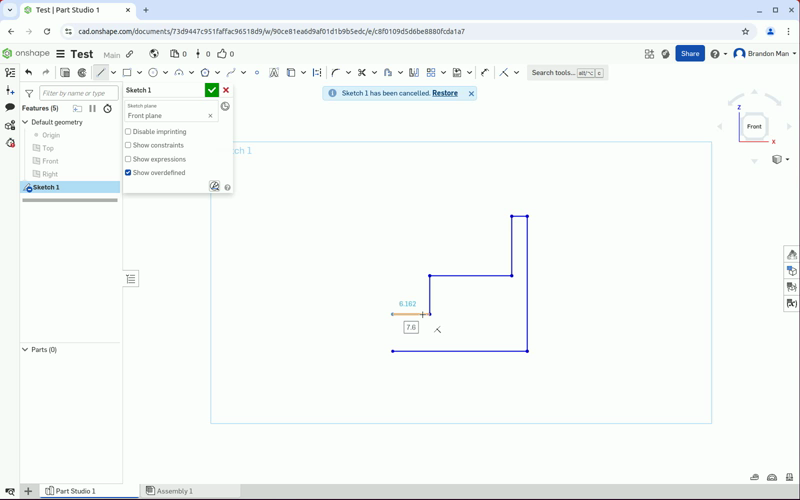
mouse_move(392, 351)
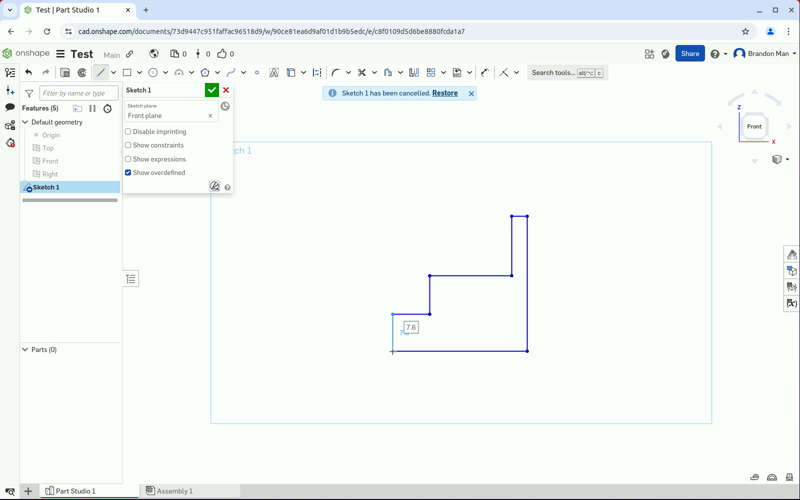
key_up(shift)
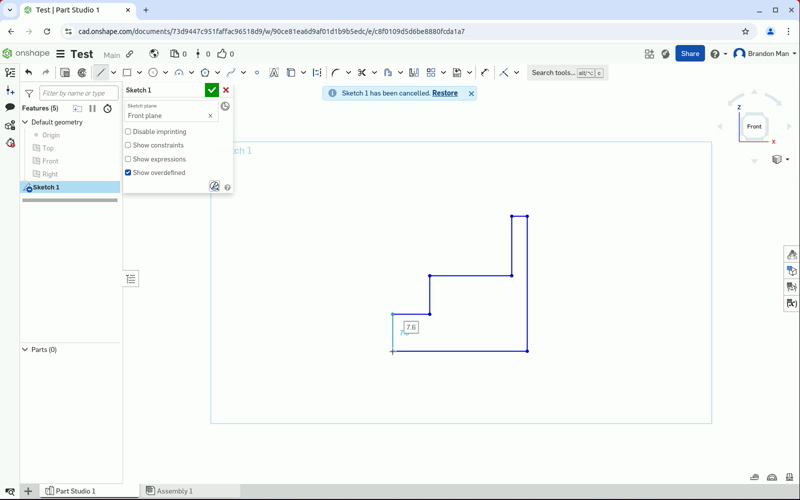
click(392, 351)
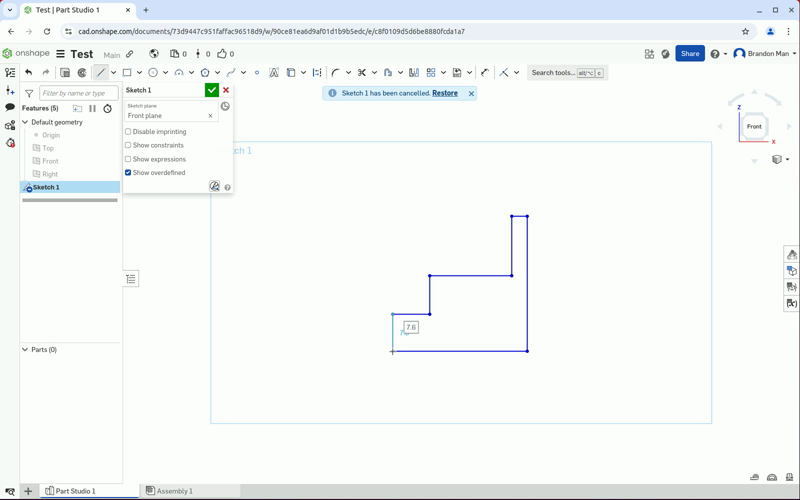
key(esc)
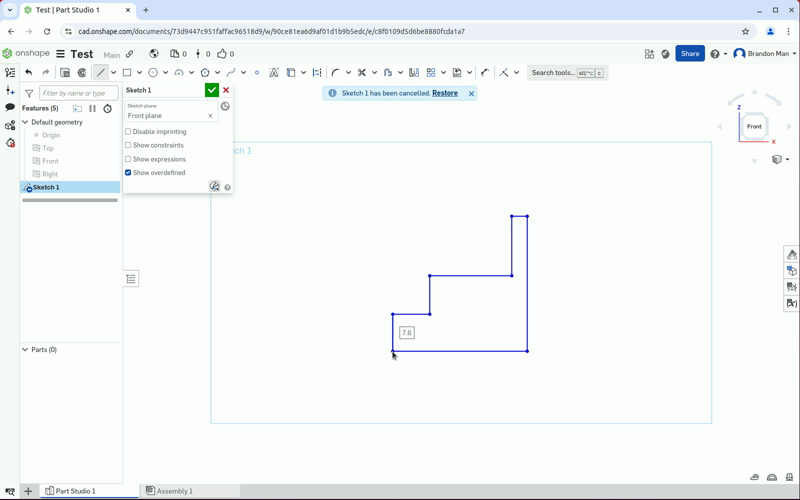
mouse_move(497, 338)
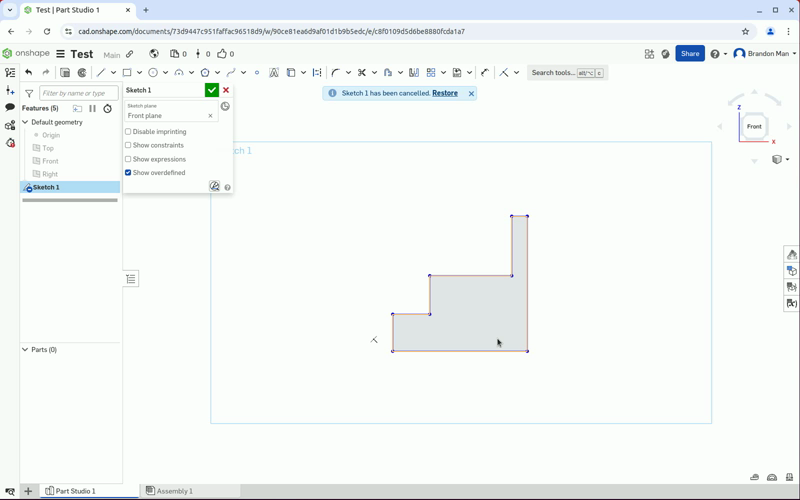
click(497, 338)
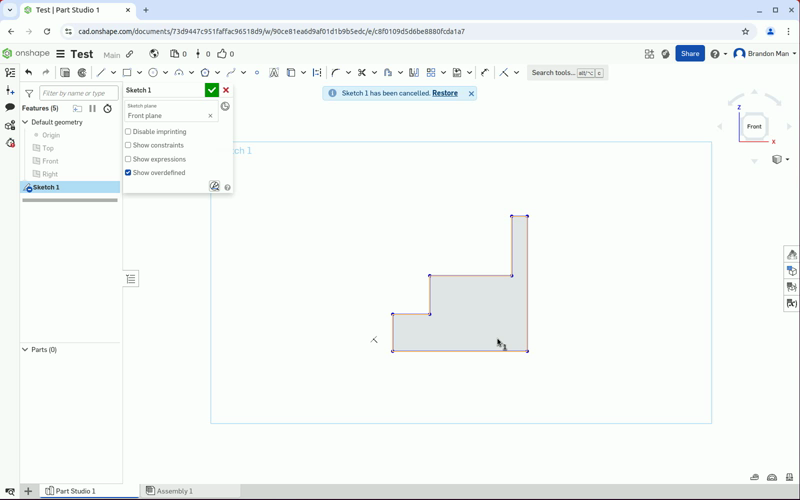
mouse_move(73, 352)
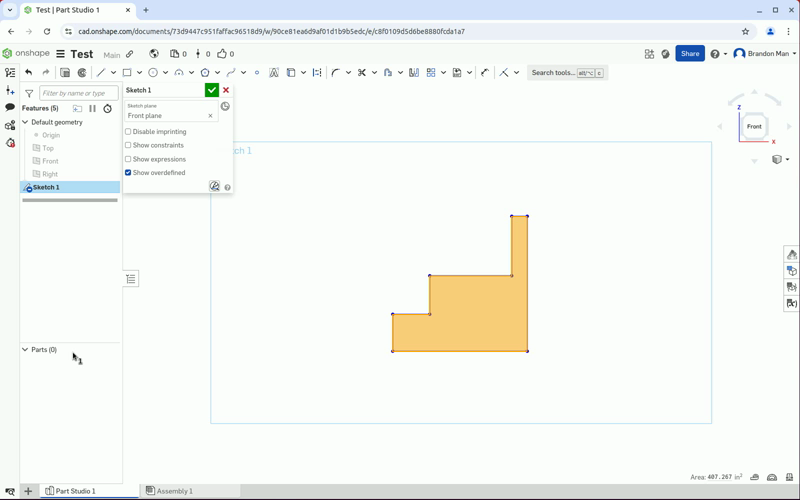
key(shift+y)
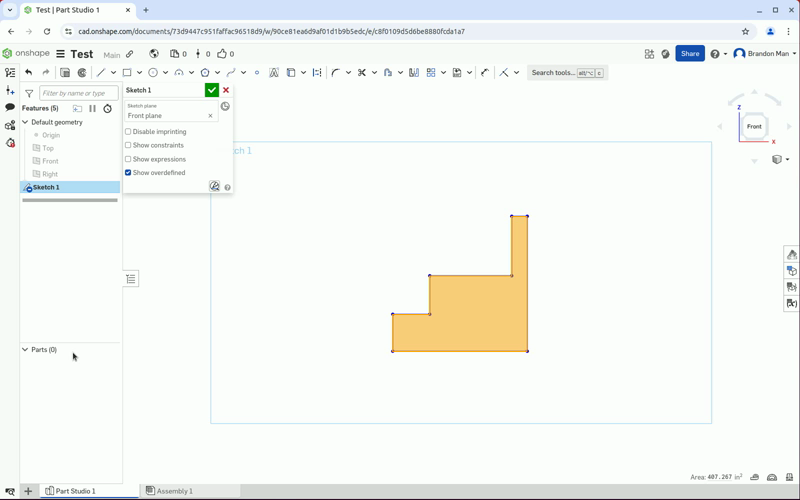
key(shift+e)
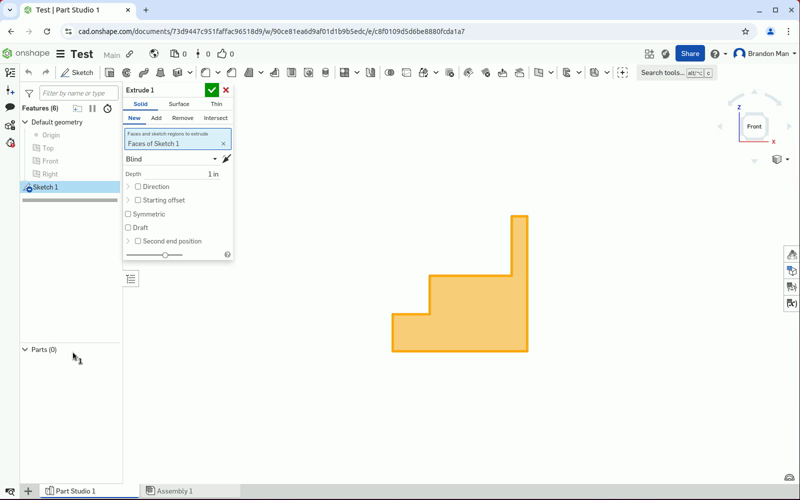
mouse_move(143, 106)
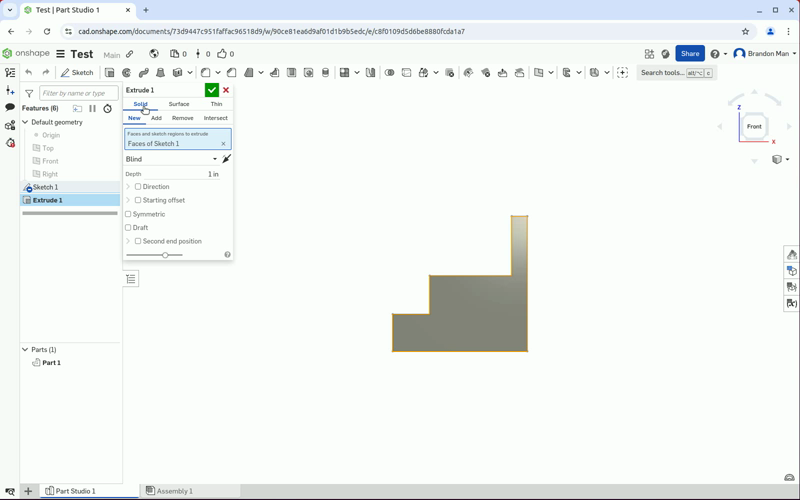
click(143, 106)
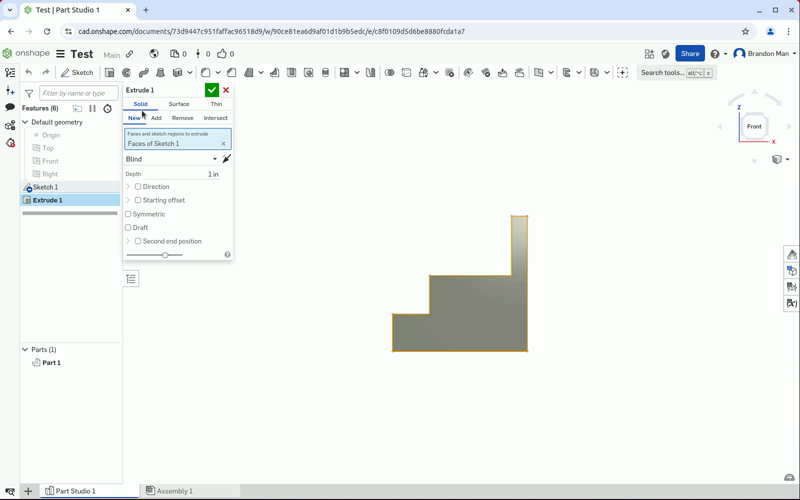
mouse_move(137, 120)
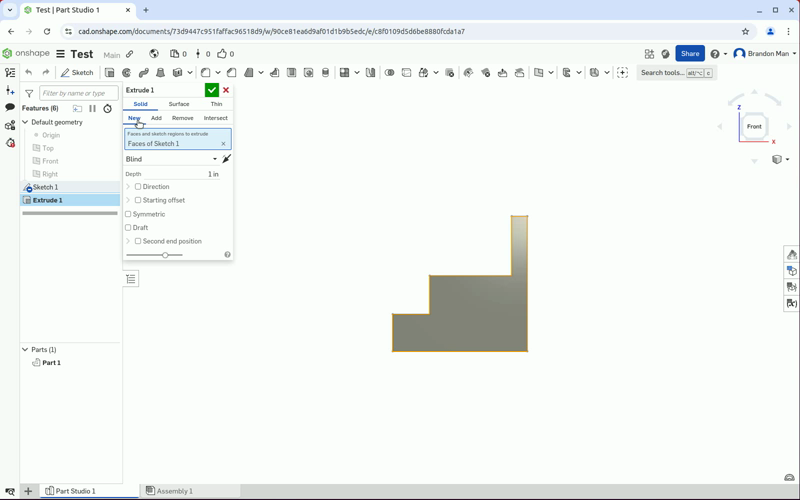
click(137, 120)
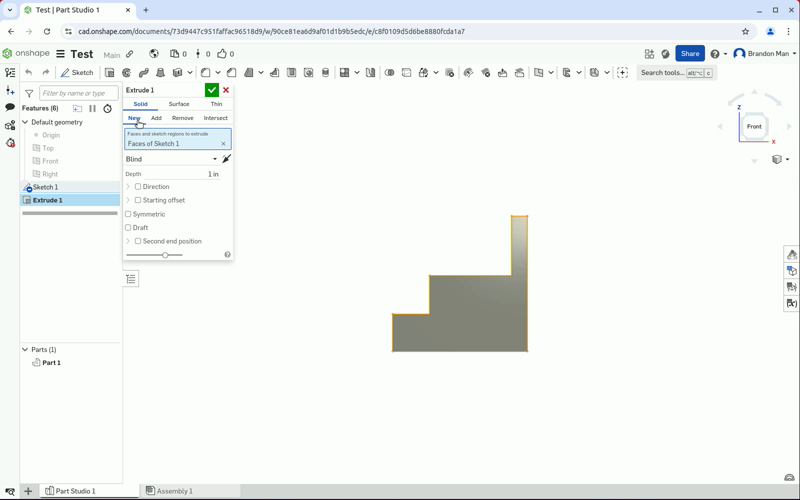
key(tab, 4)
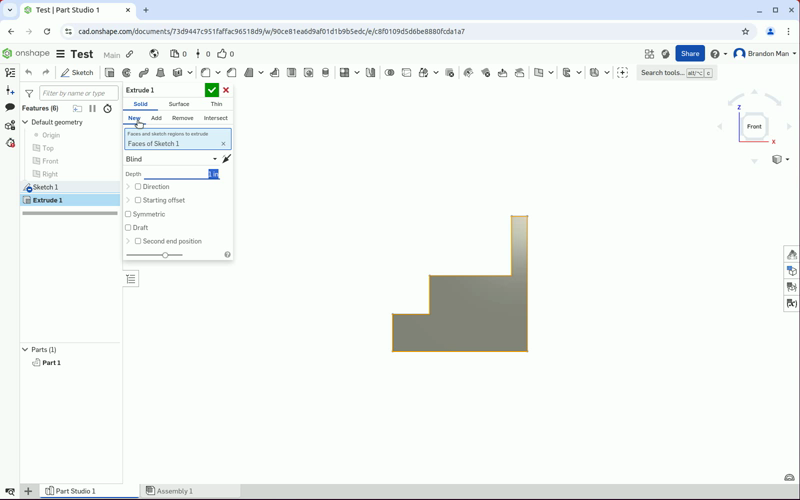
text(-23.108)
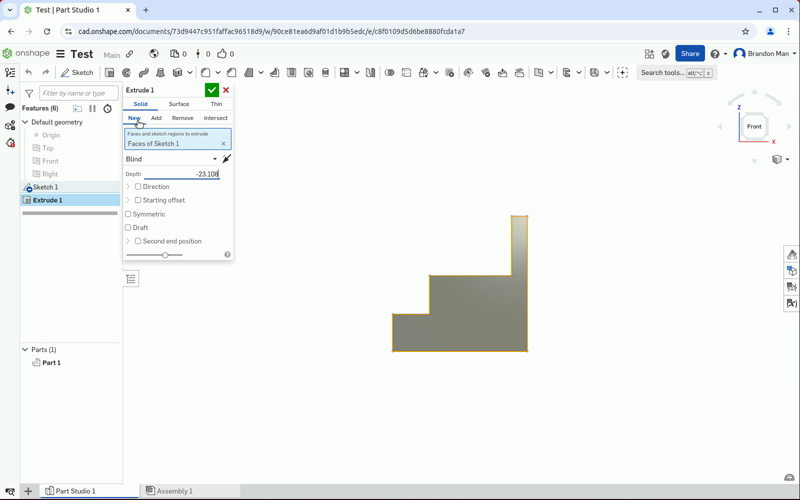
key(enter)
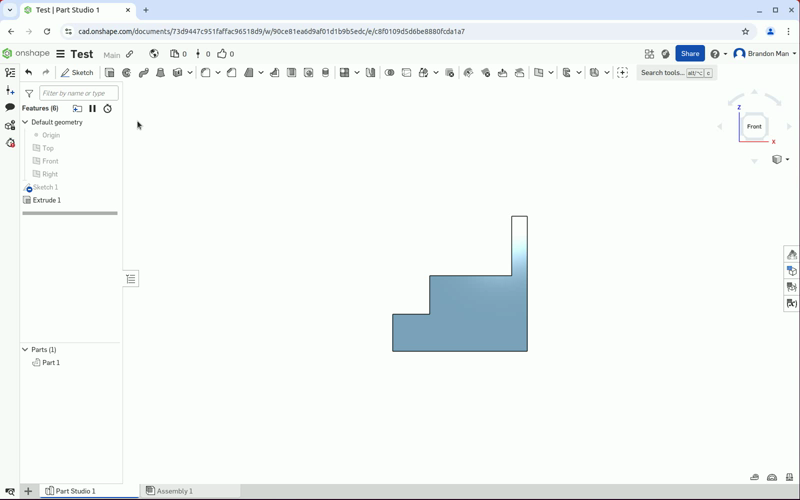
key(shift+h)
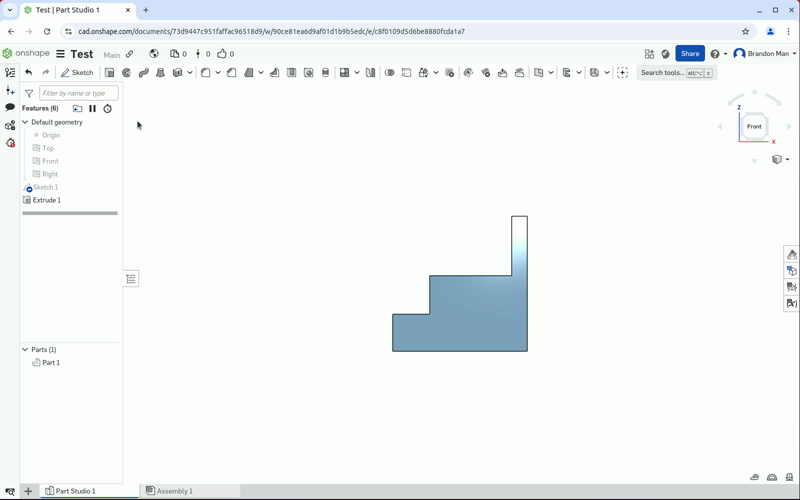
key(shift+h)
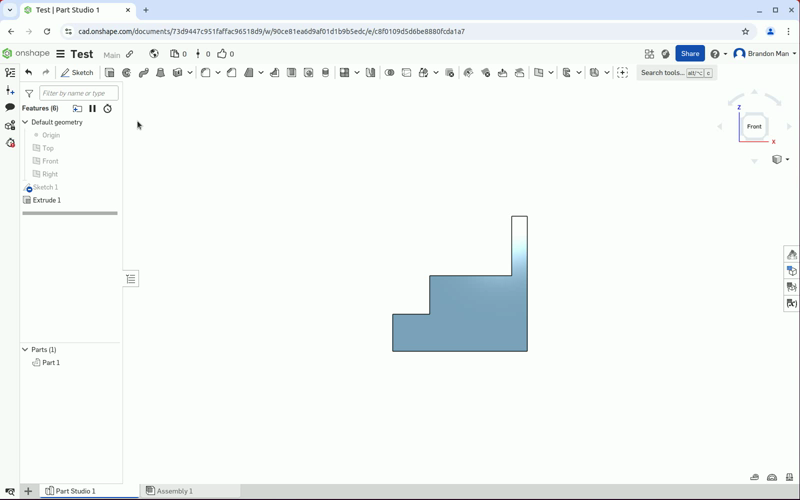
mouse_move(73, 189)
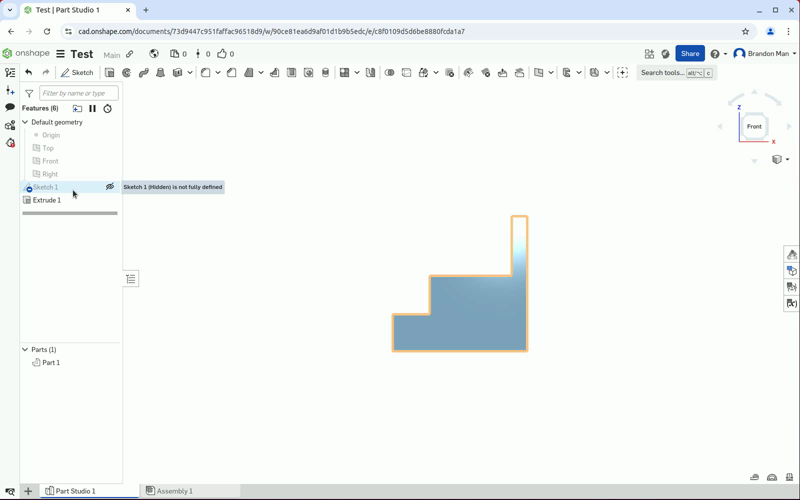
click(73, 189)
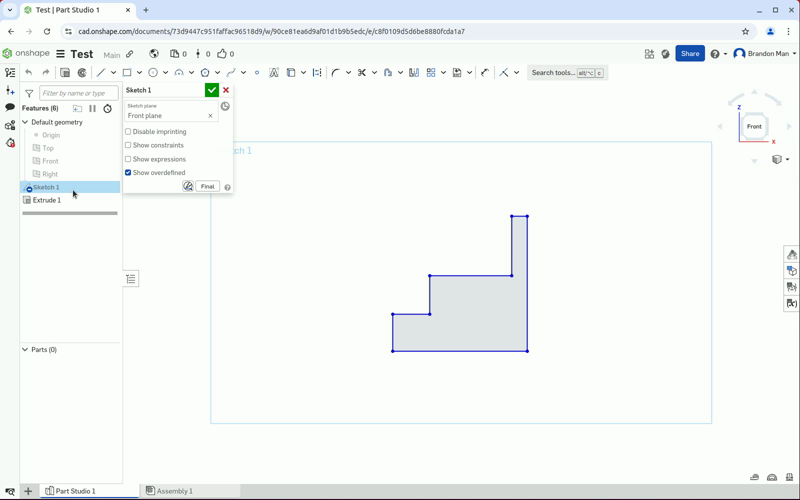
mouse_move(229, 92)
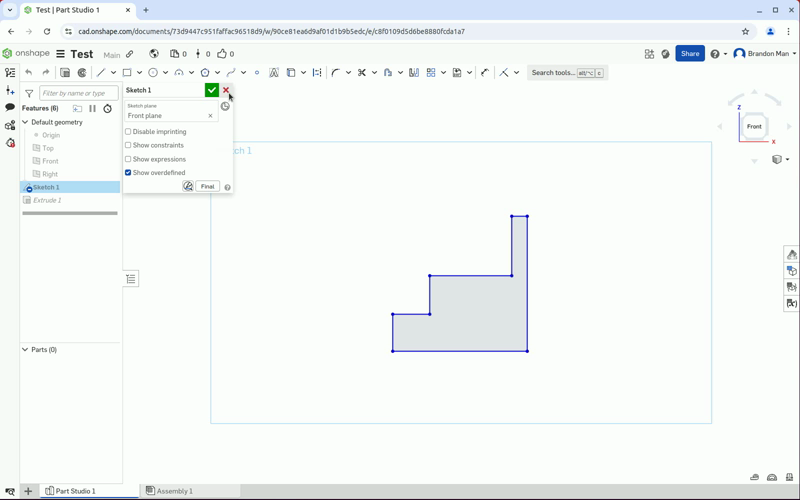
click(229, 92)
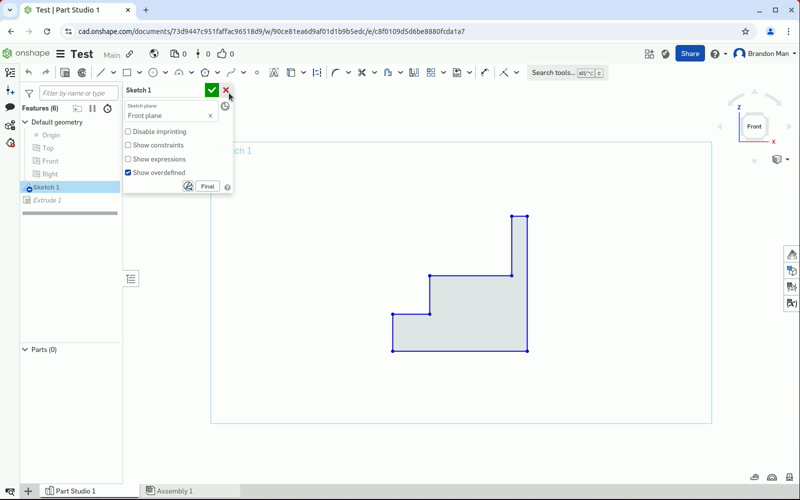
key(shift+s)
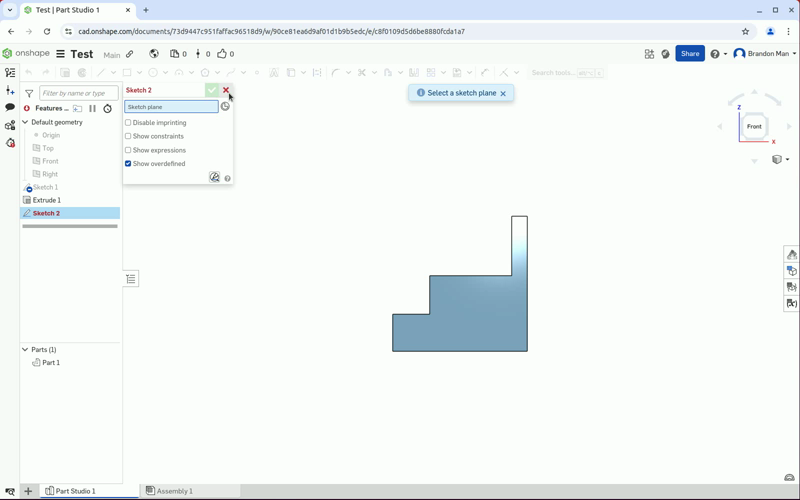
mouse_move(73, 163)
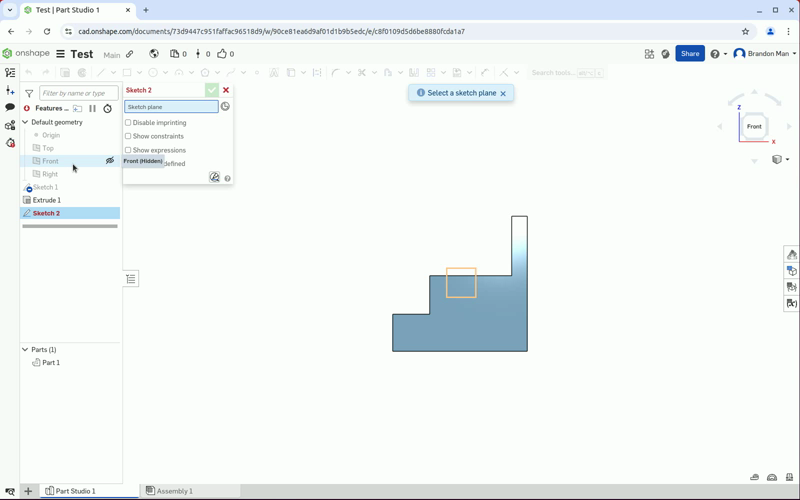
click(73, 163)
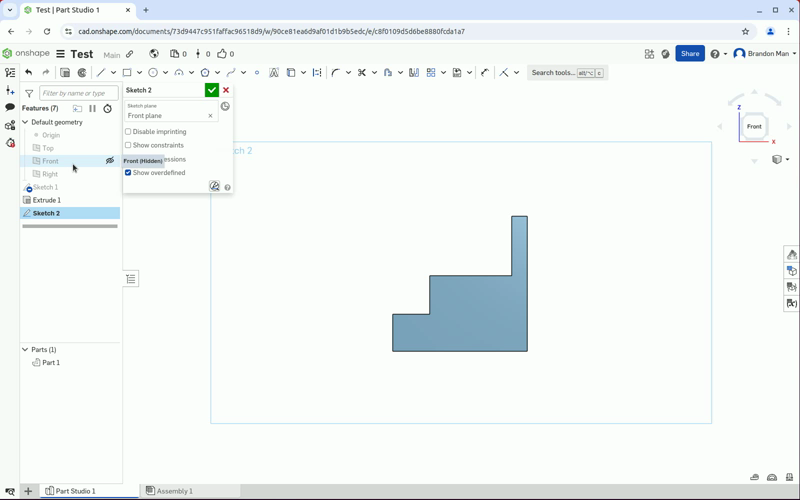
mouse_move(73, 352)
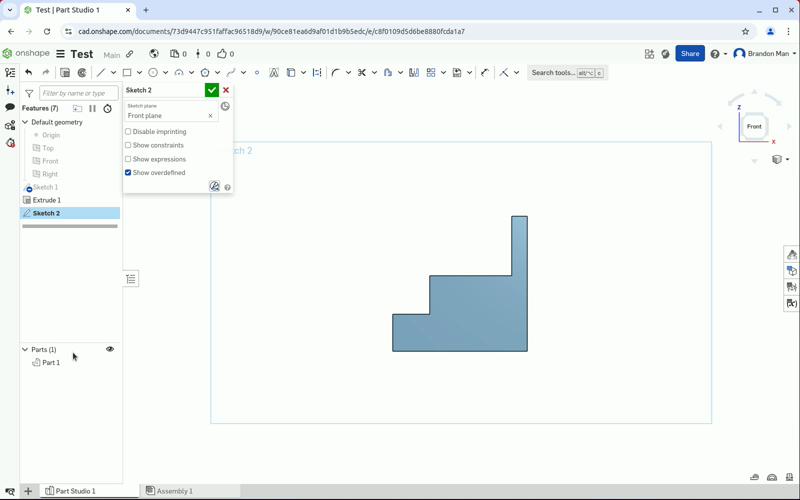
key(y)
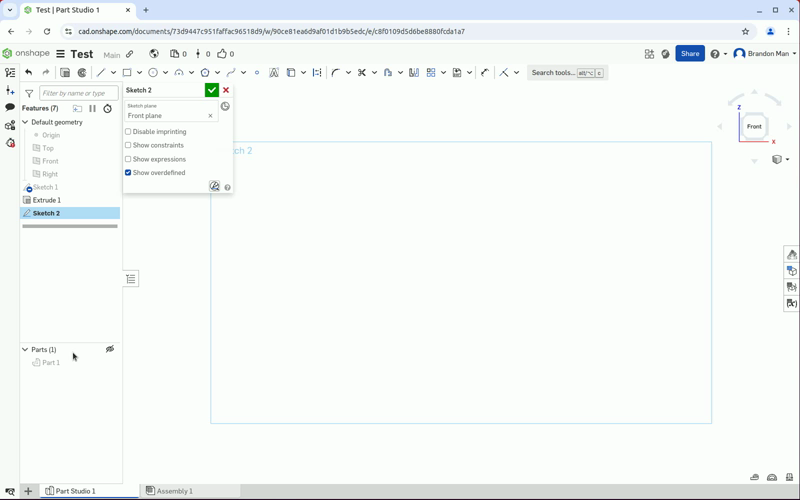
key(l)
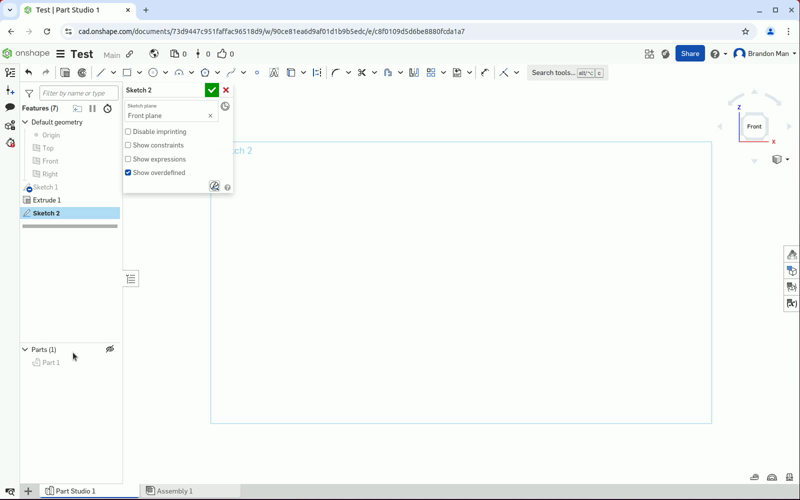
key_down(shift)
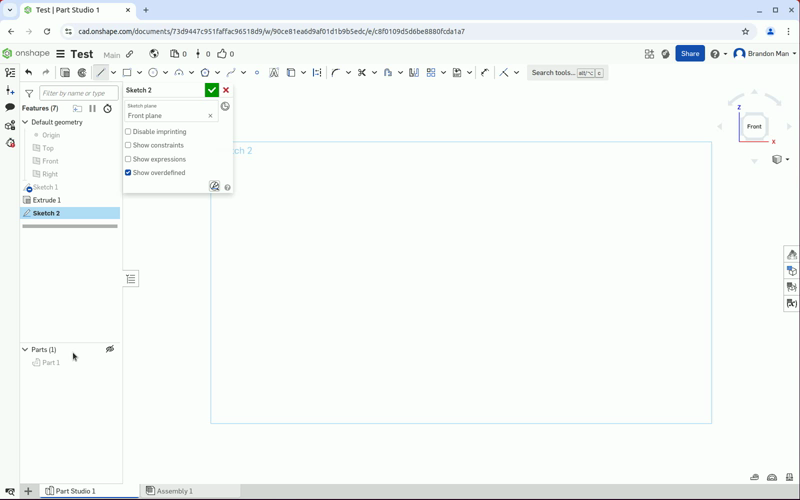
mouse_move(392, 351)
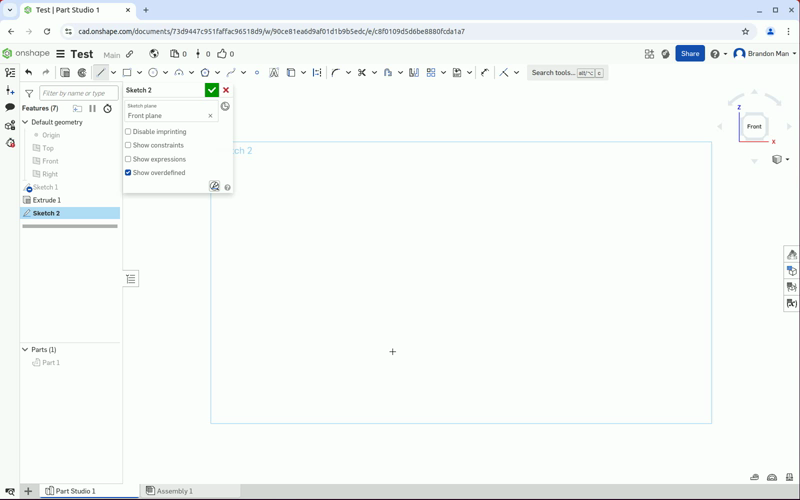
click(392, 351)
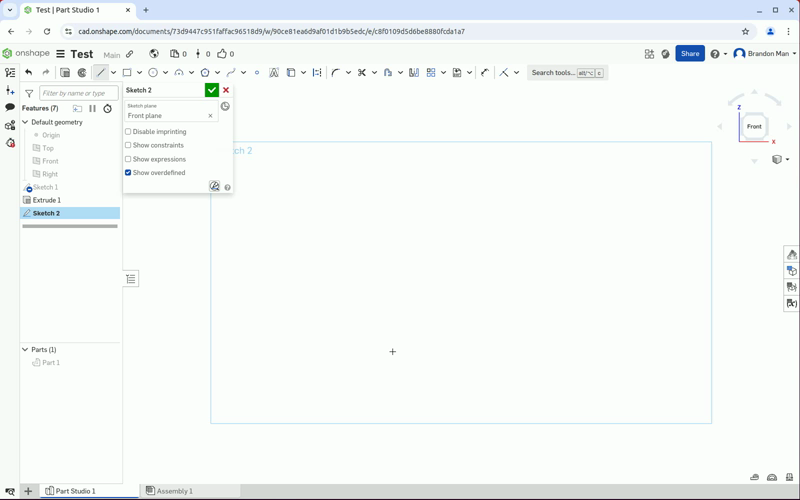
key_up(shift)
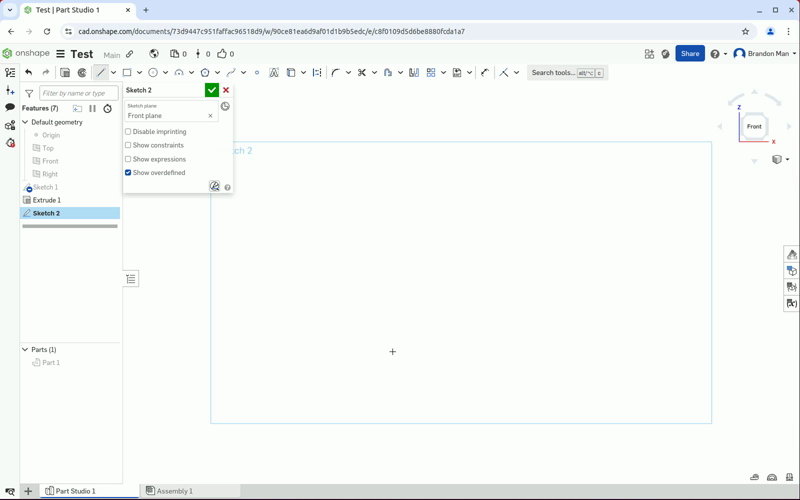
key_down(shift)
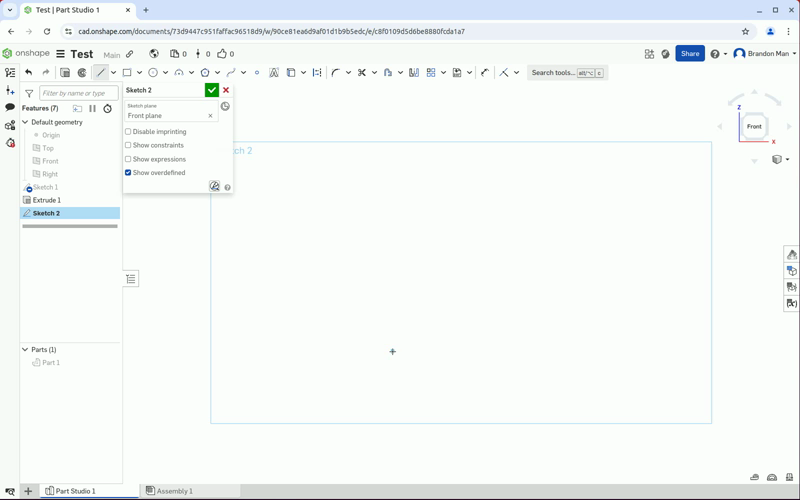
mouse_move(527, 351)
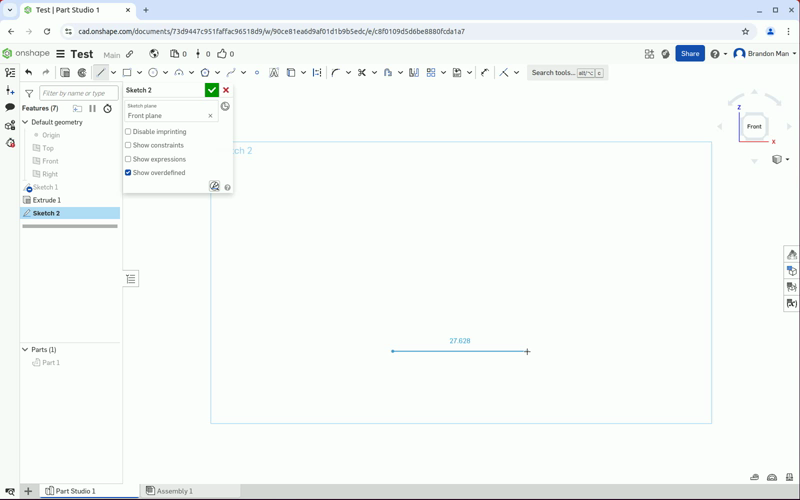
click(527, 351)
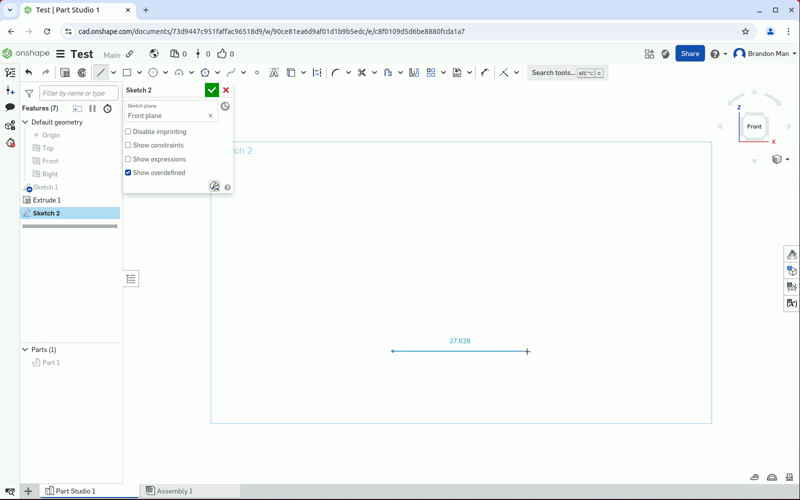
key_up(shift)
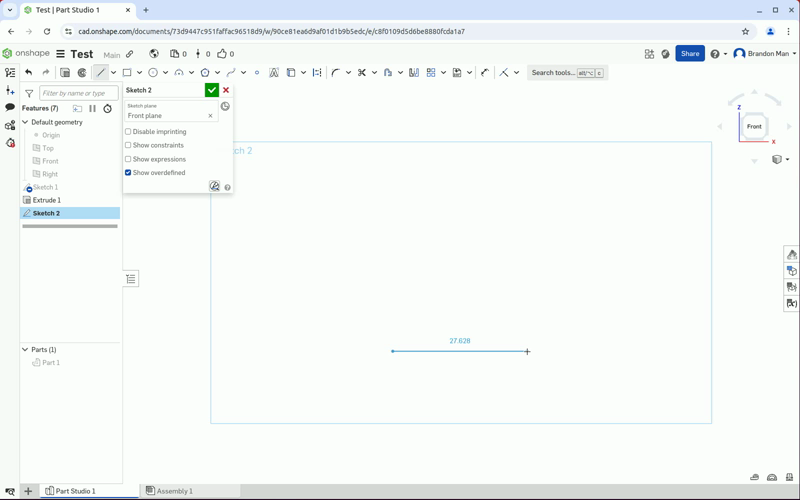
key_down(shift)
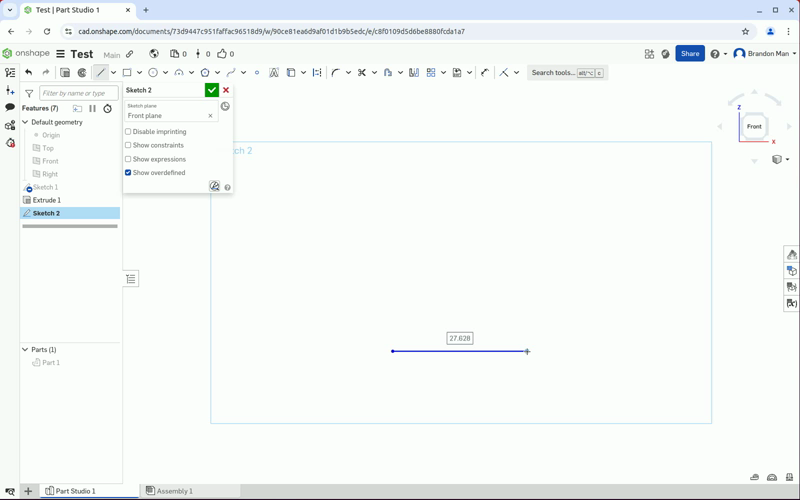
mouse_move(527, 216)
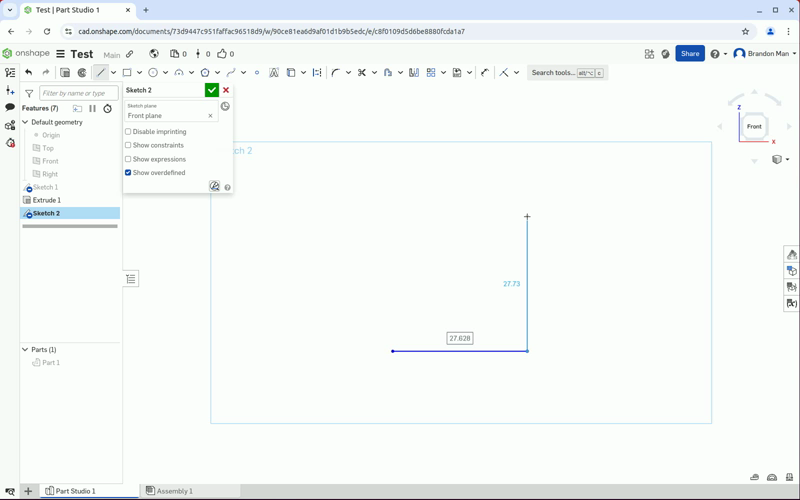
click(527, 216)
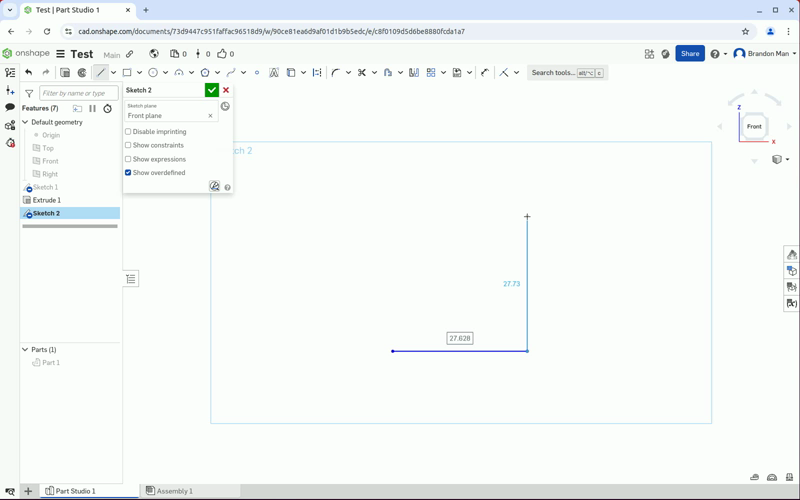
key_up(shift)
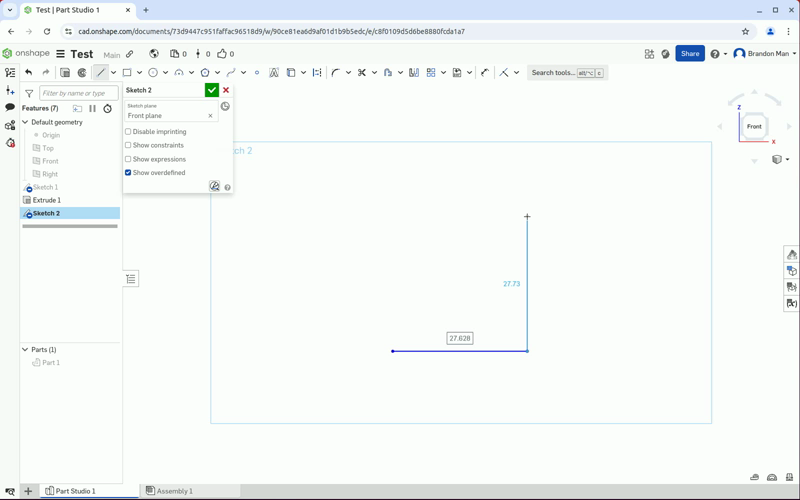
key_down(shift)
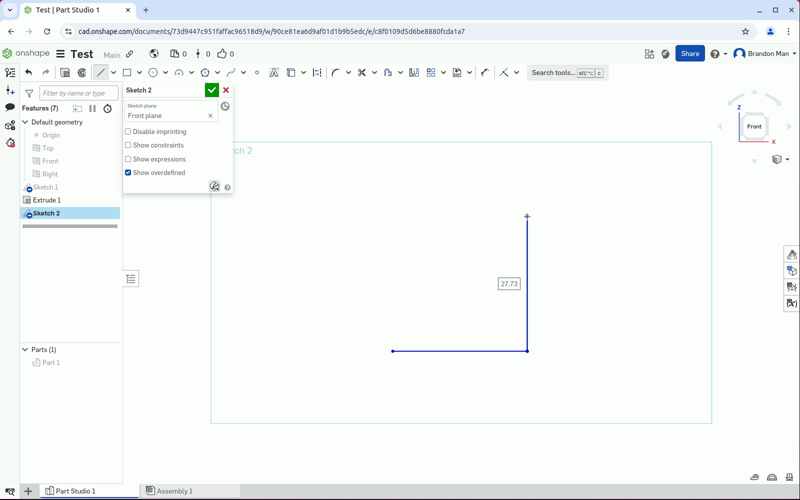
mouse_move(557, 216)
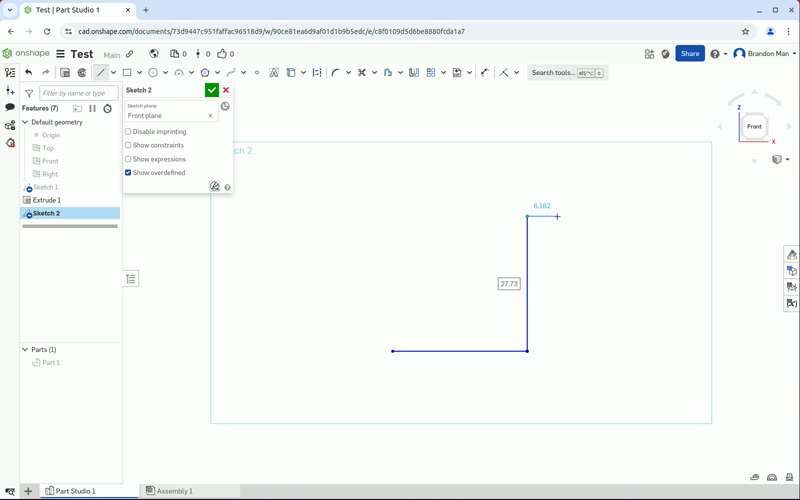
mouse_move(511, 216)
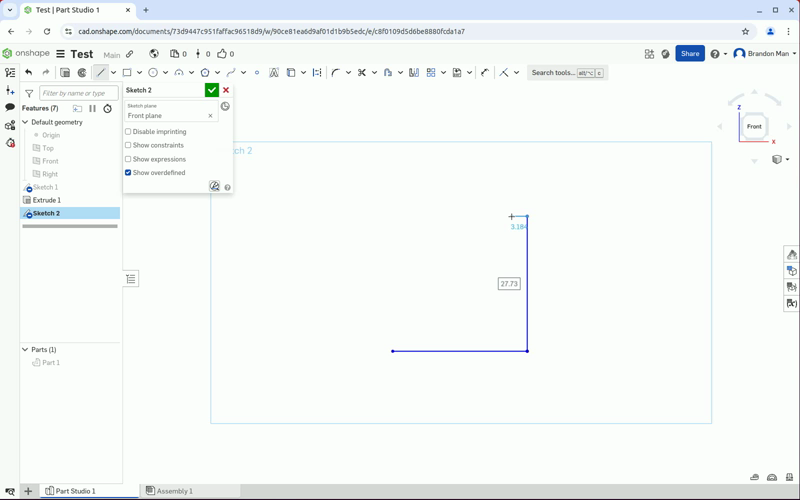
click(511, 216)
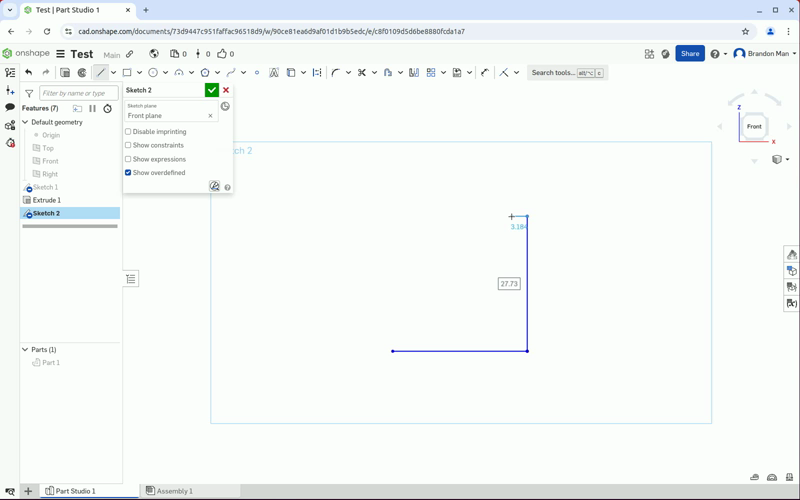
key_up(shift)
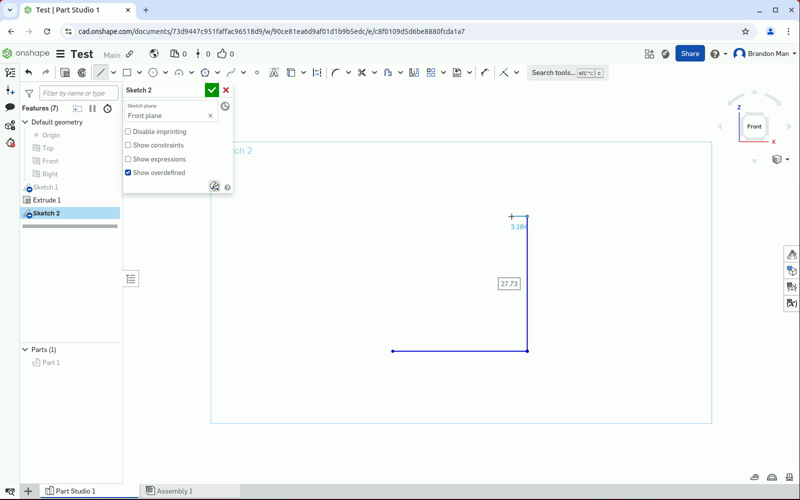
key_down(shift)
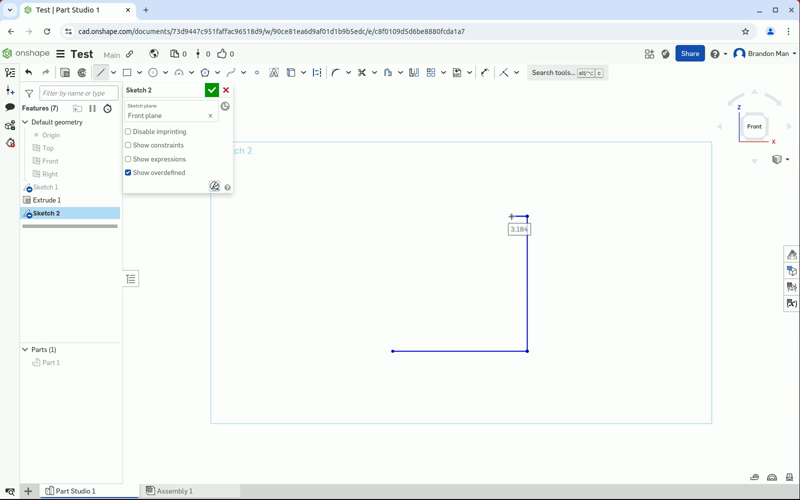
mouse_move(541, 216)
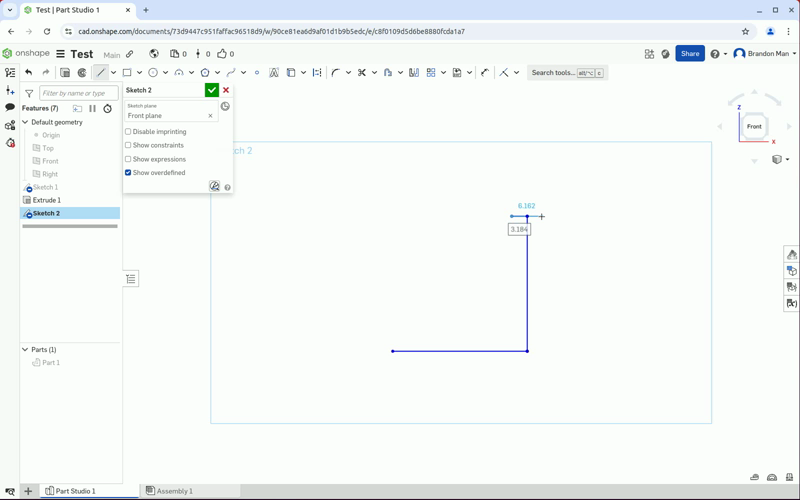
mouse_move(511, 275)
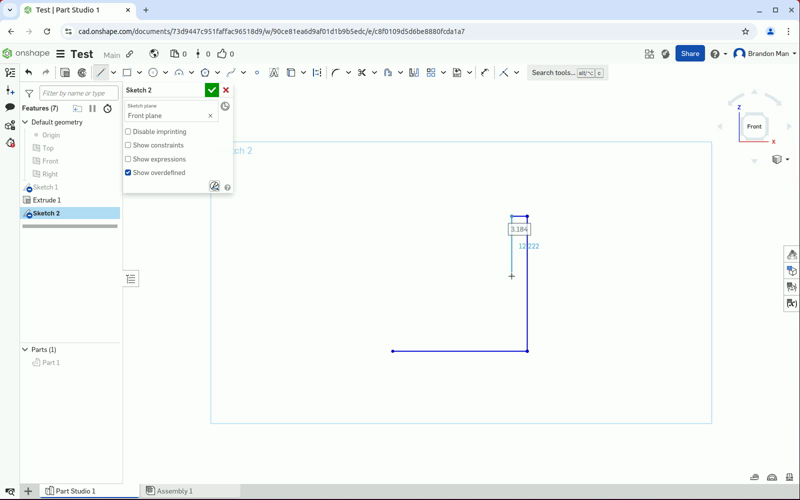
click(511, 275)
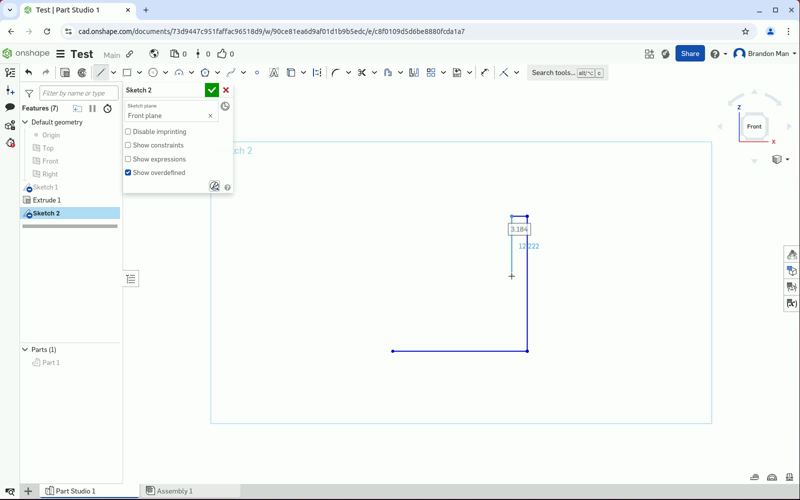
key_up(shift)
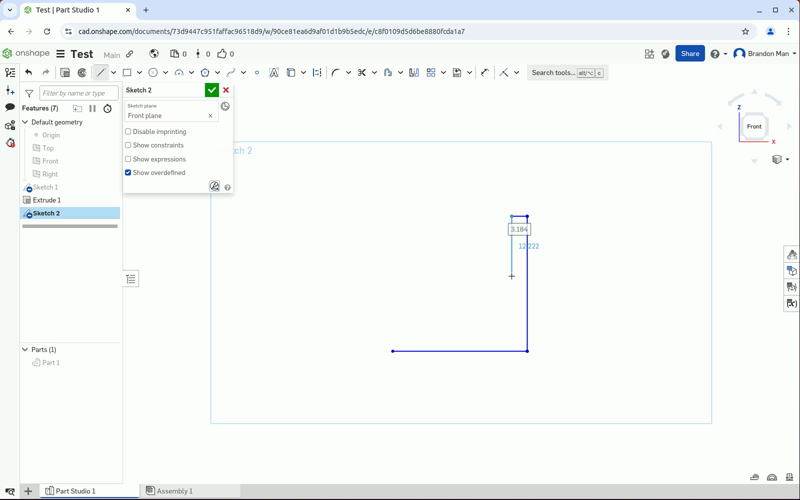
key_down(shift)
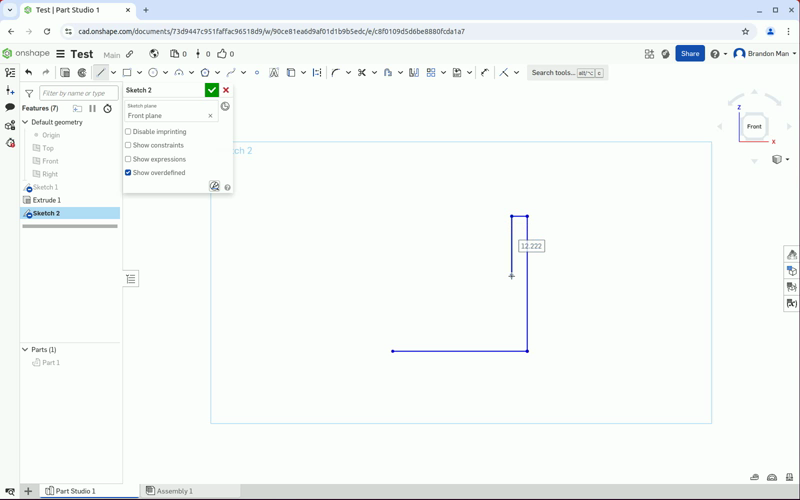
mouse_move(429, 275)
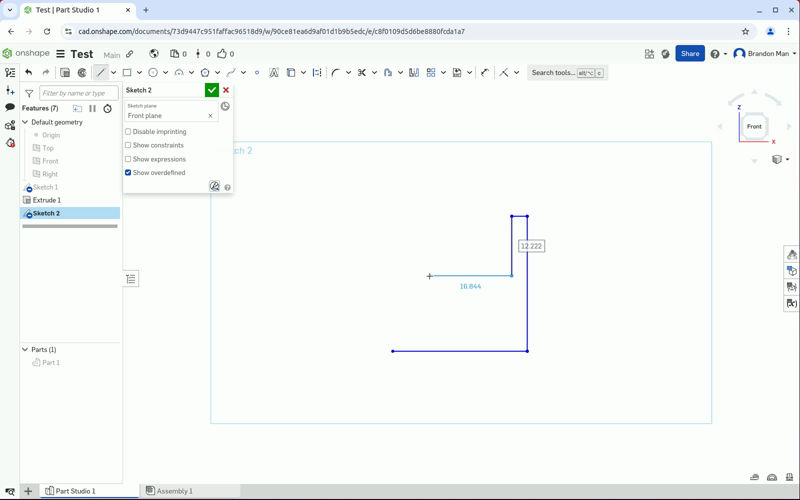
click(429, 275)
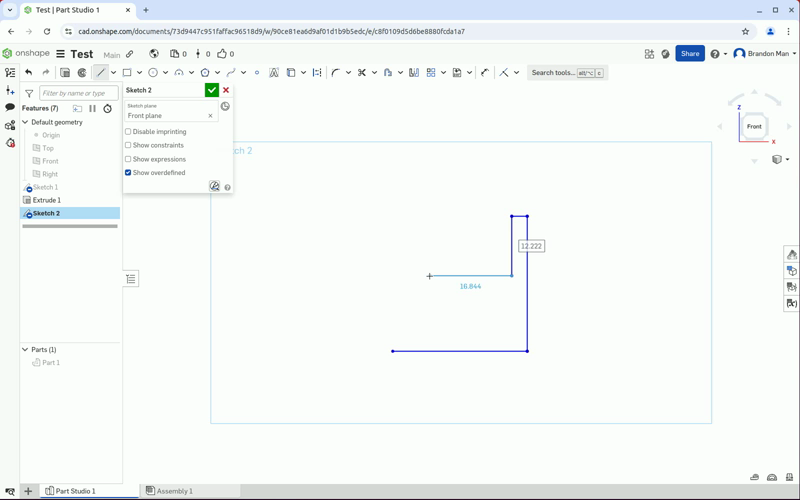
key_up(shift)
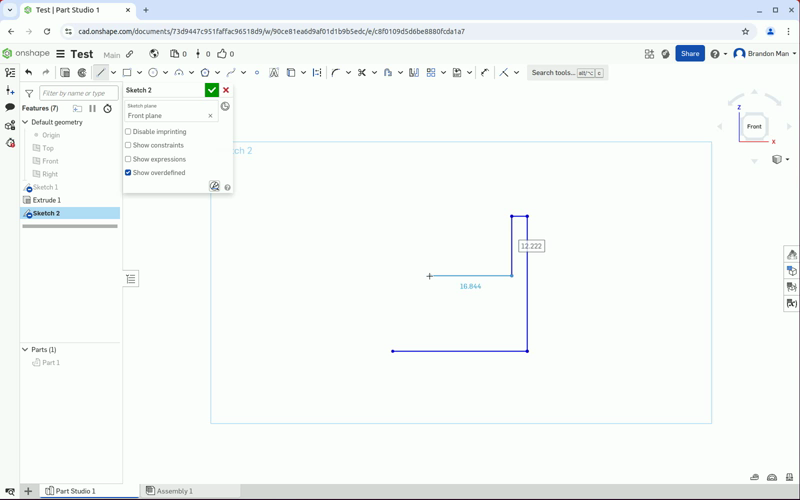
key_down(shift)
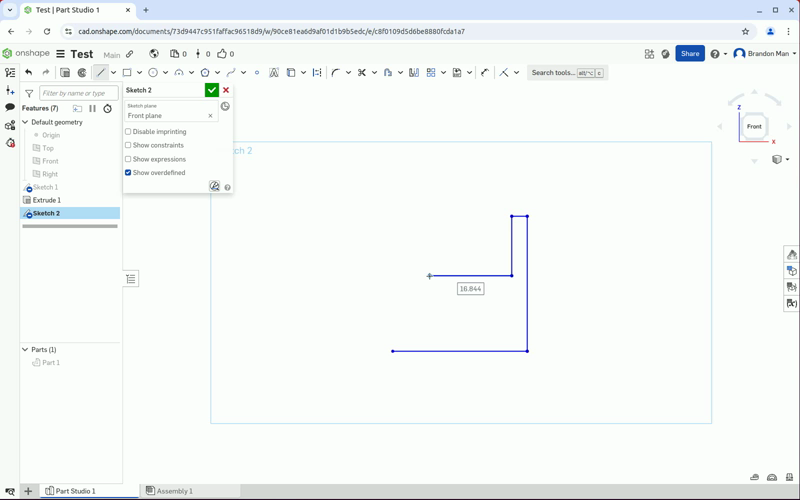
mouse_move(459, 275)
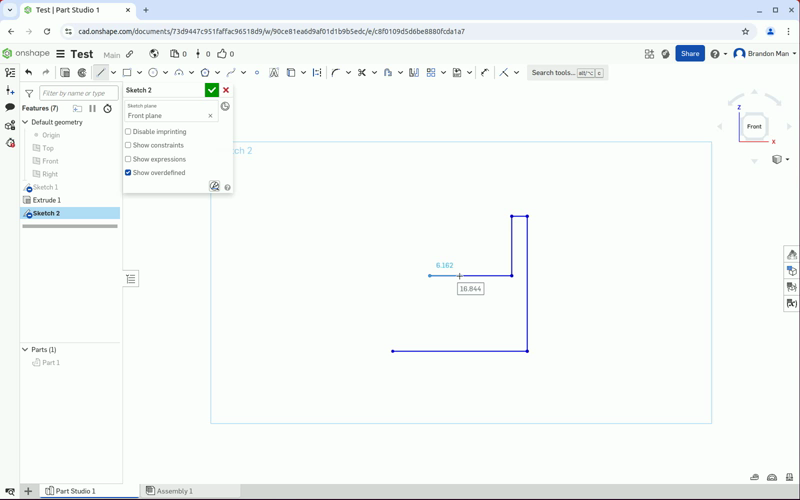
mouse_move(429, 314)
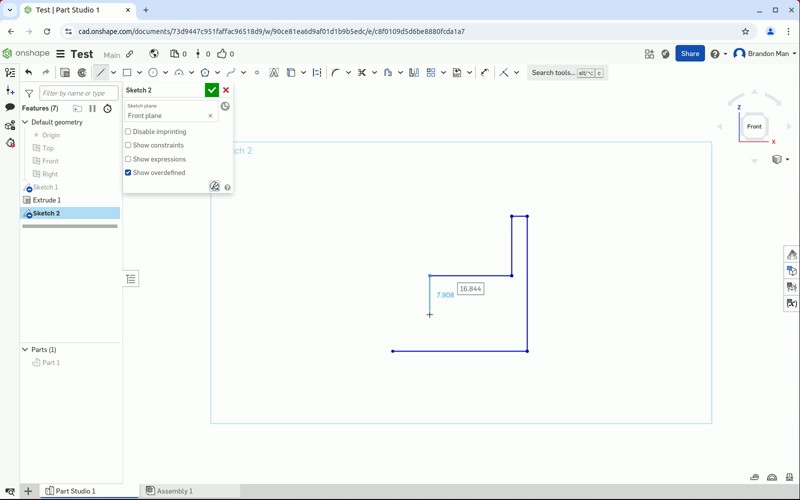
click(429, 314)
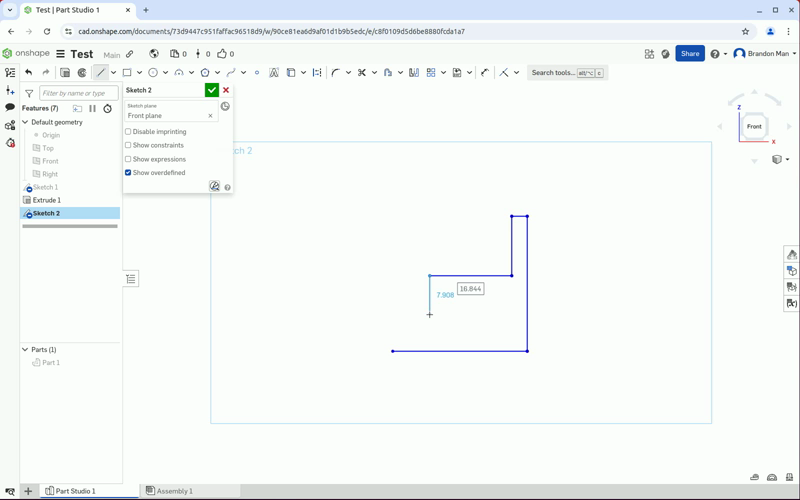
key_up(shift)
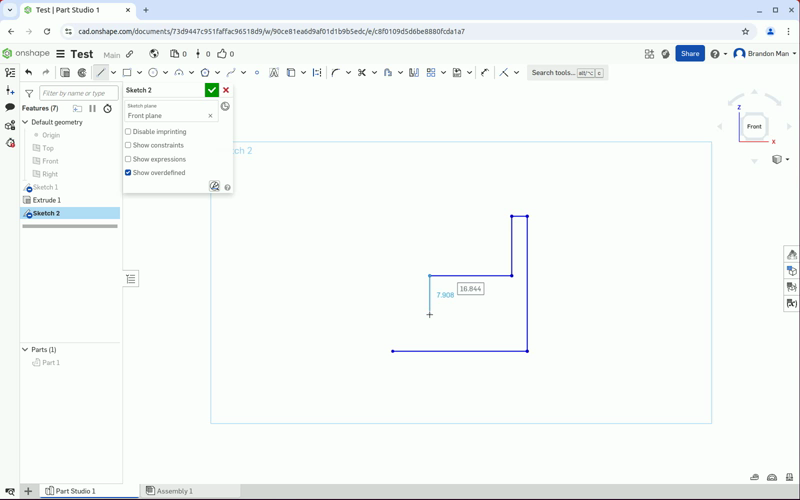
key_down(shift)
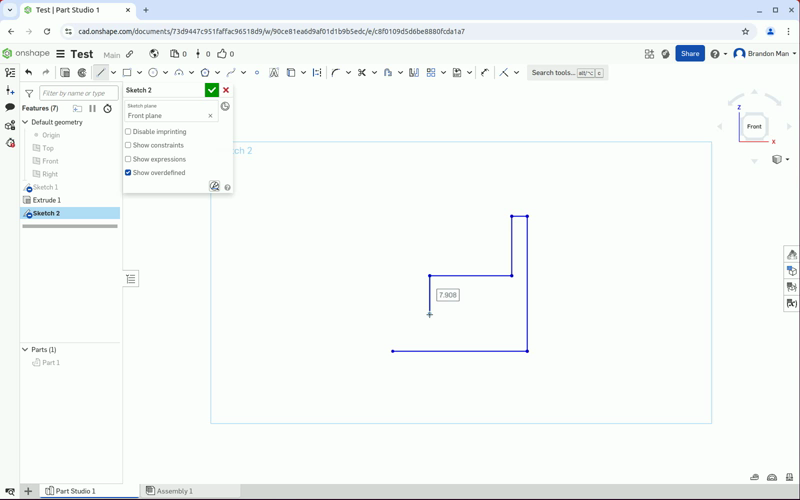
mouse_move(459, 314)
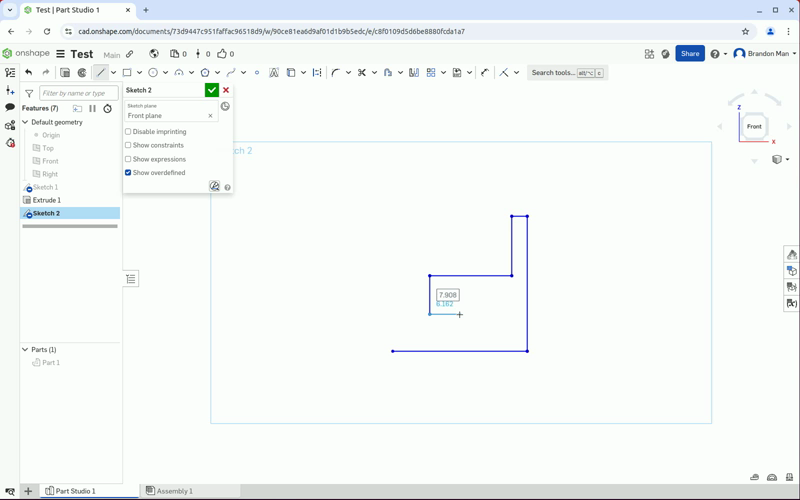
mouse_move(392, 314)
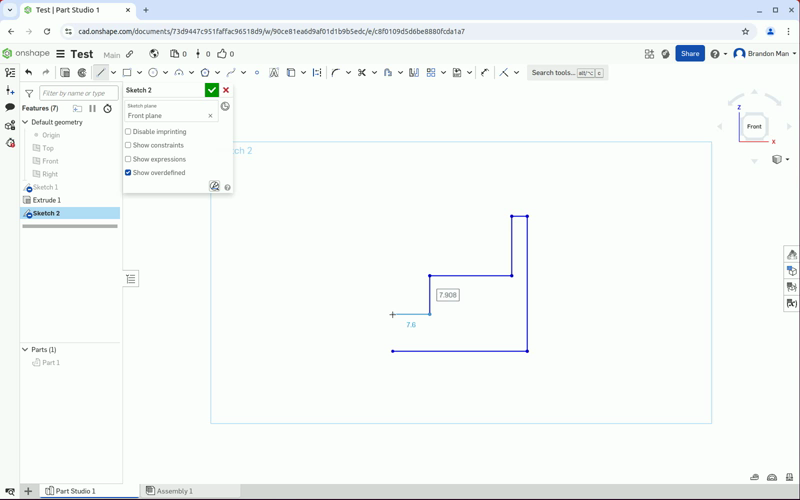
click(392, 314)
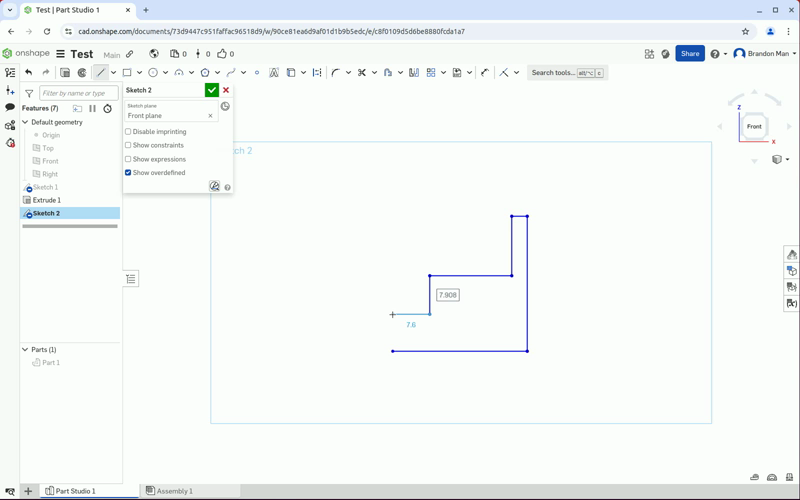
key_up(shift)
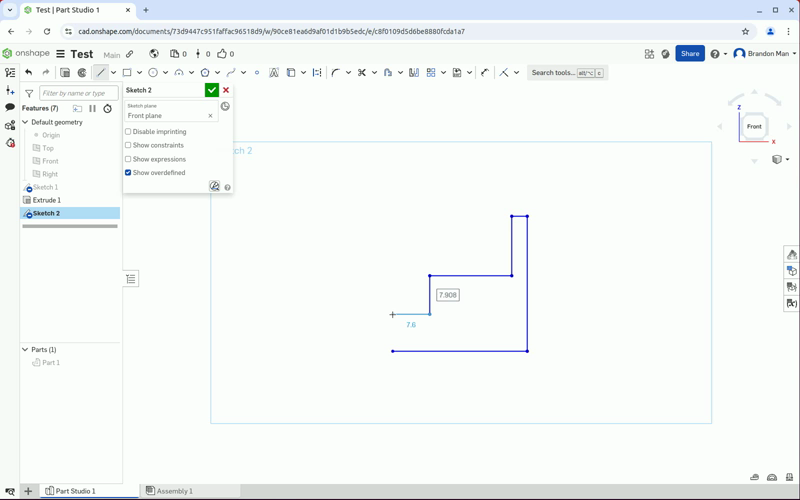
mouse_move(422, 314)
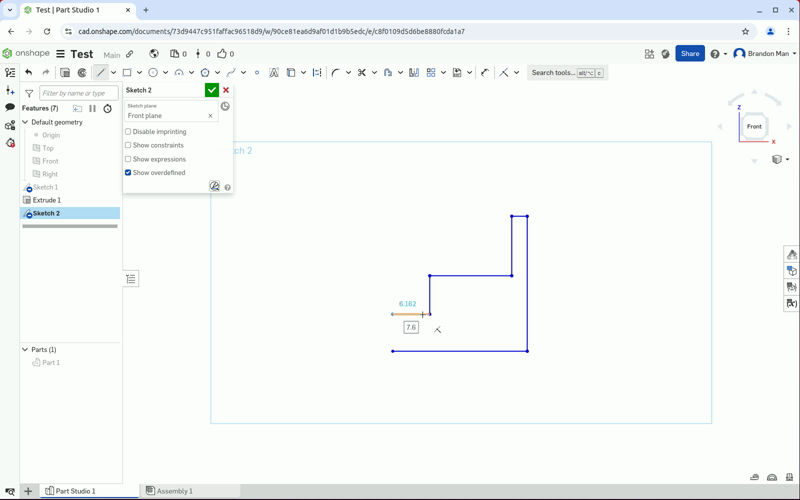
key_down(shift)
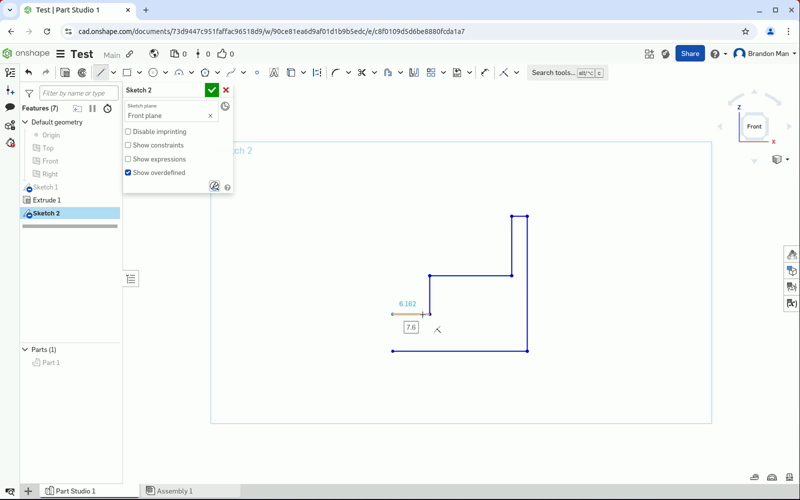
mouse_move(392, 351)
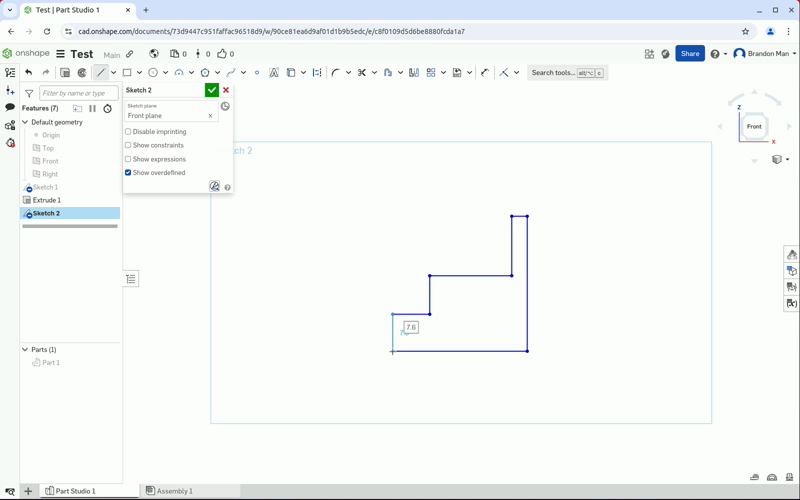
key_up(shift)
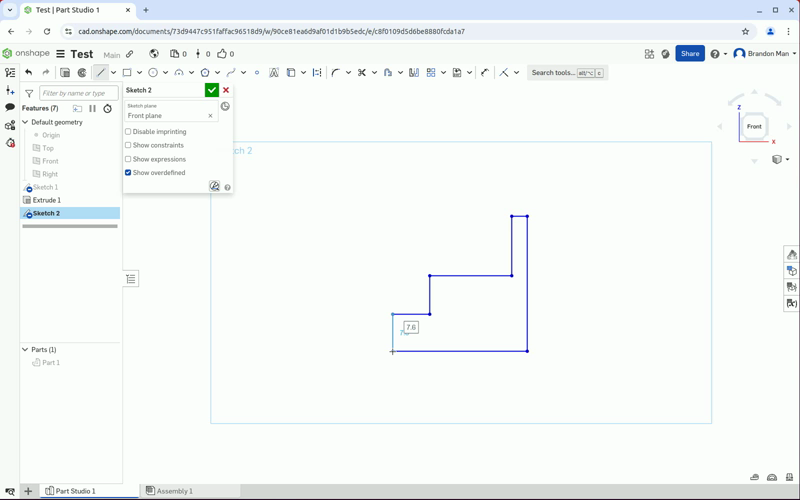
click(392, 351)
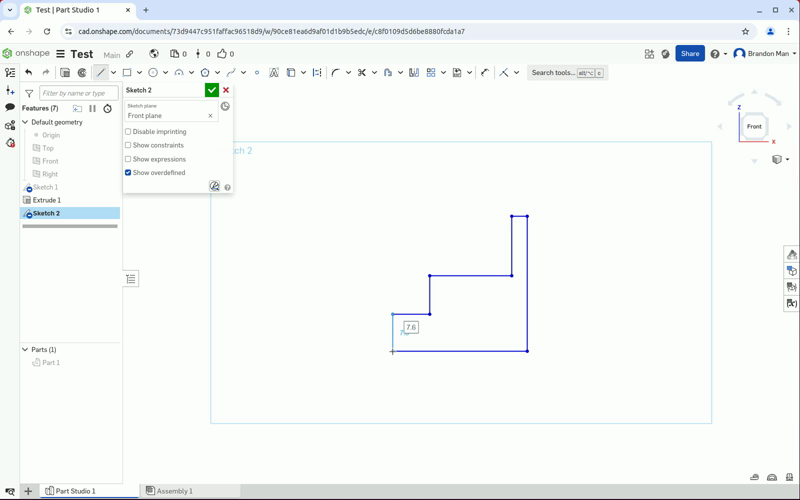
key(esc)
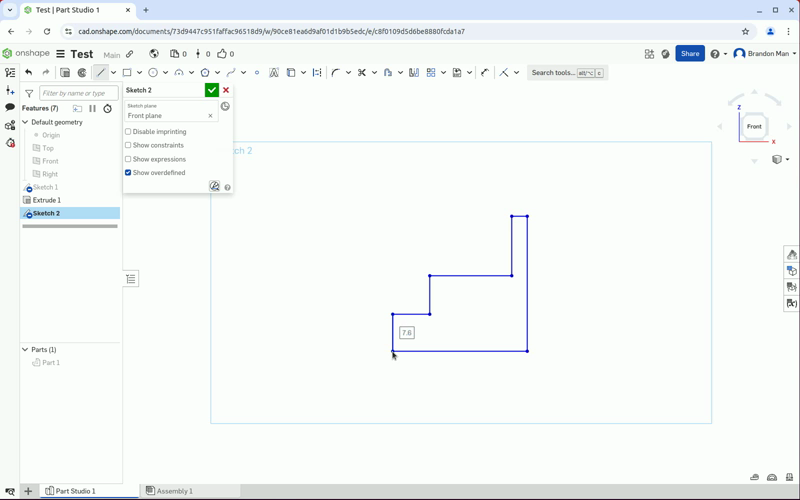
mouse_move(436, 324)
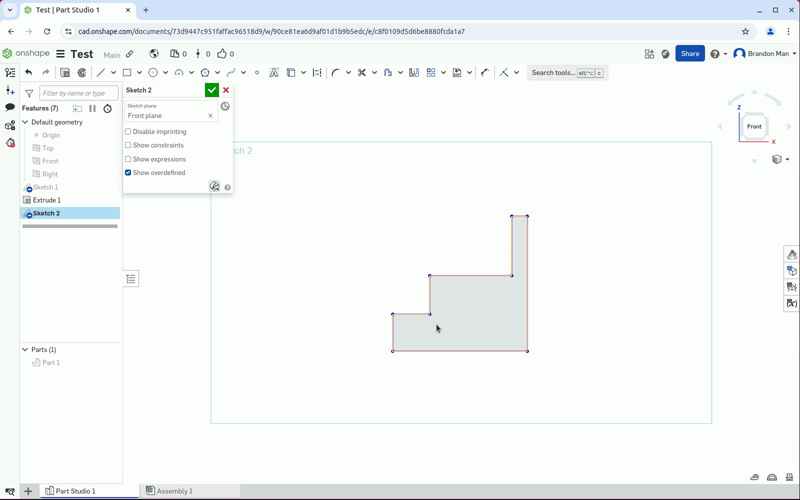
click(436, 324)
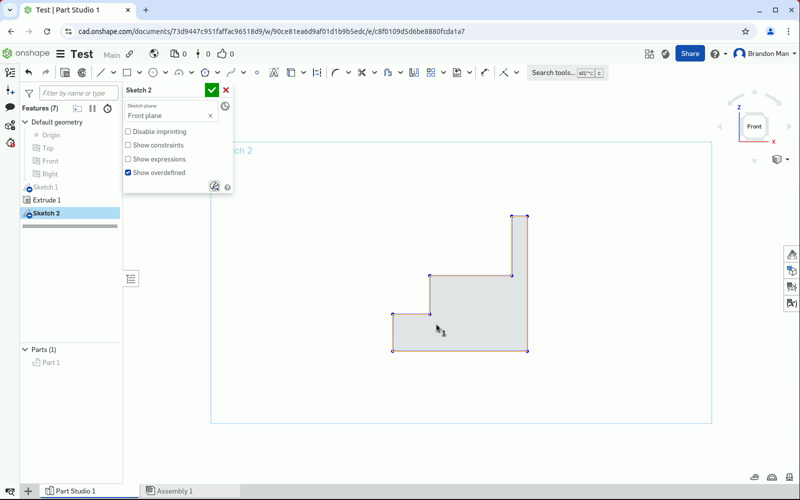
mouse_move(73, 352)
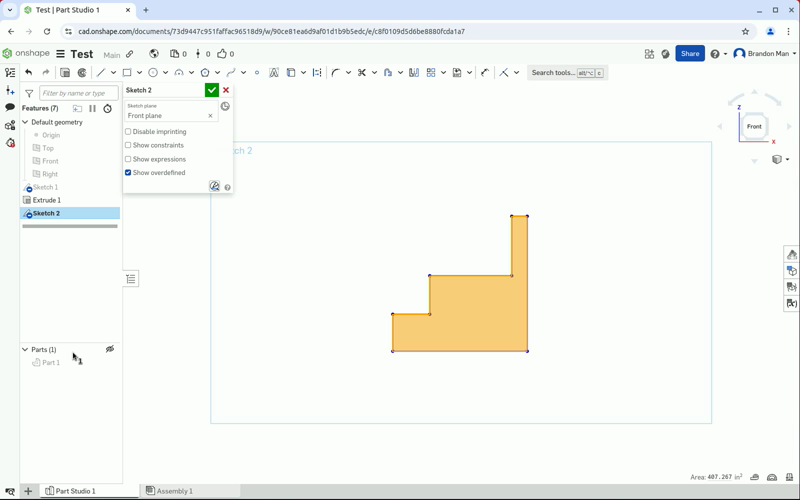
key(shift+y)
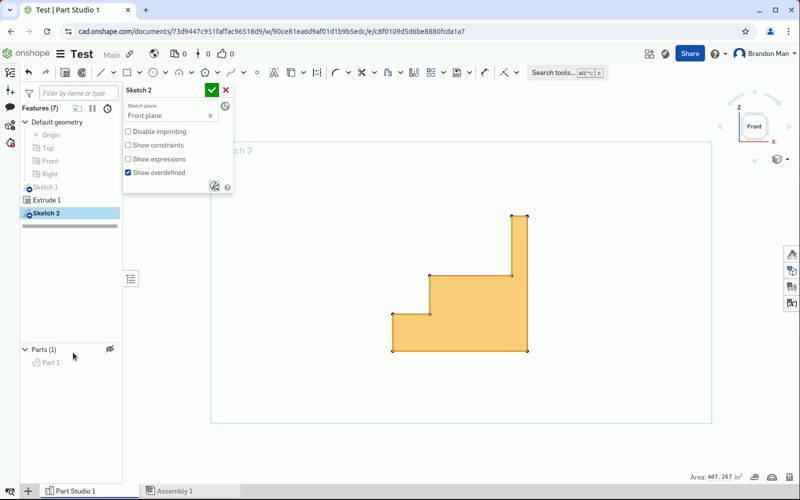
key(shift+e)
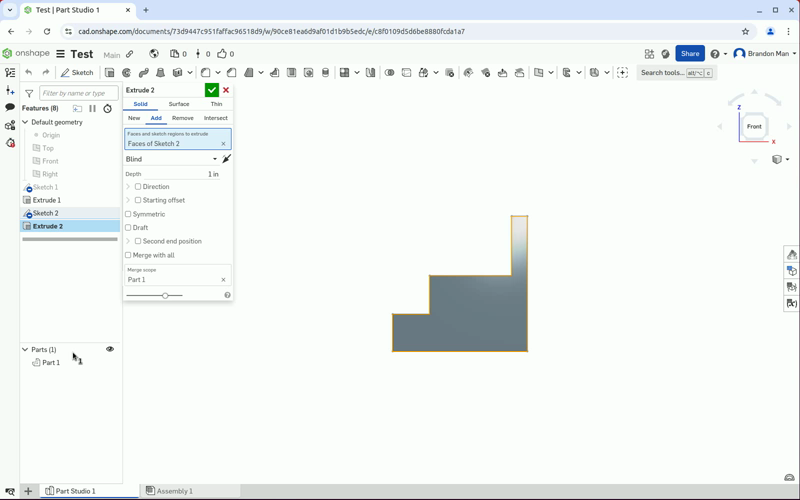
mouse_move(143, 106)
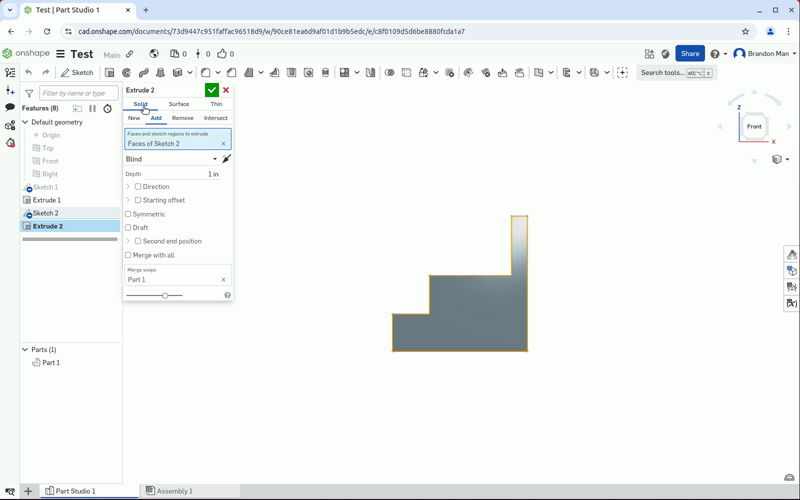
click(143, 106)
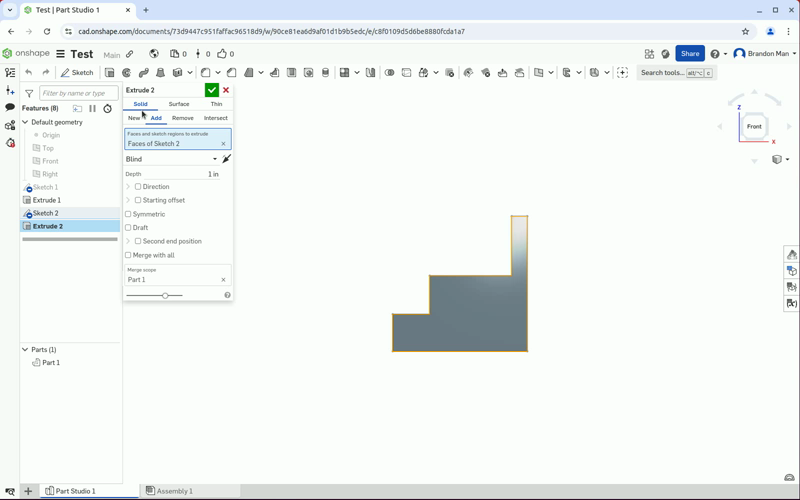
mouse_move(137, 120)
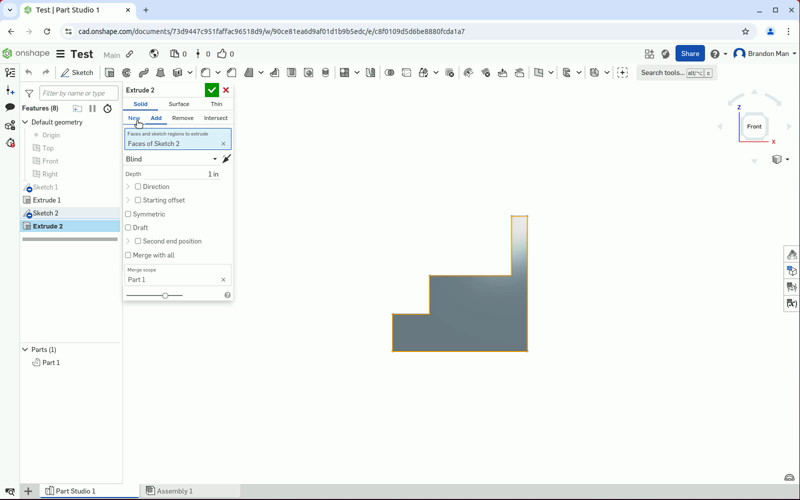
click(137, 120)
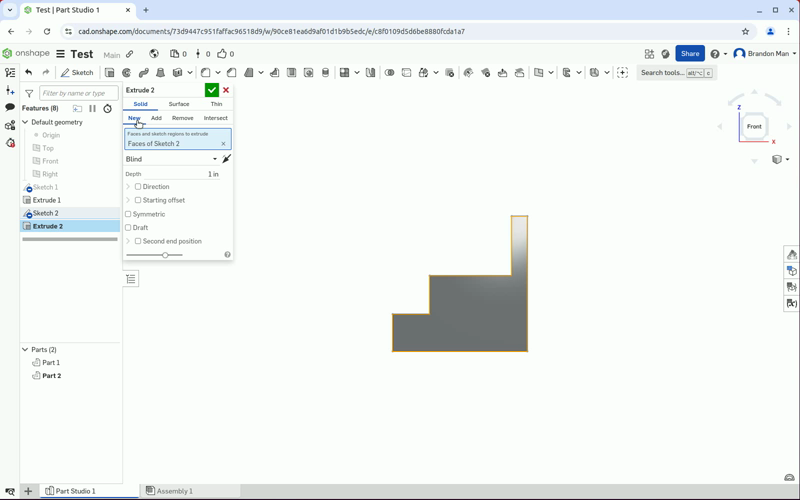
key(tab, 4)
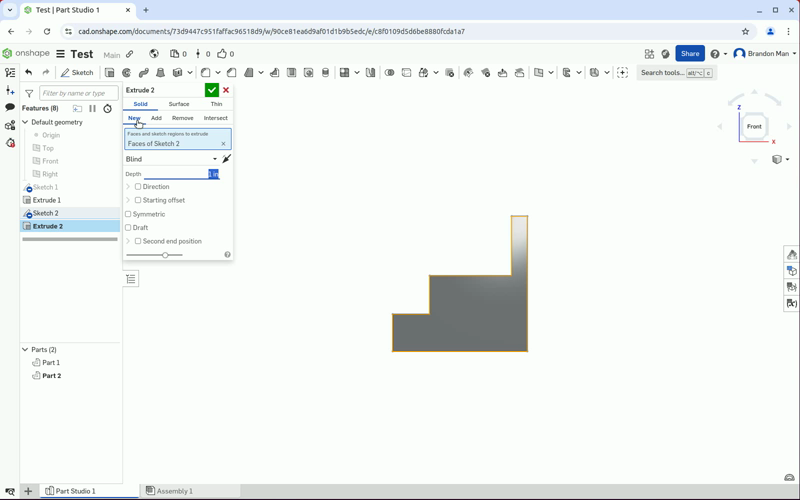
text(-23.108)
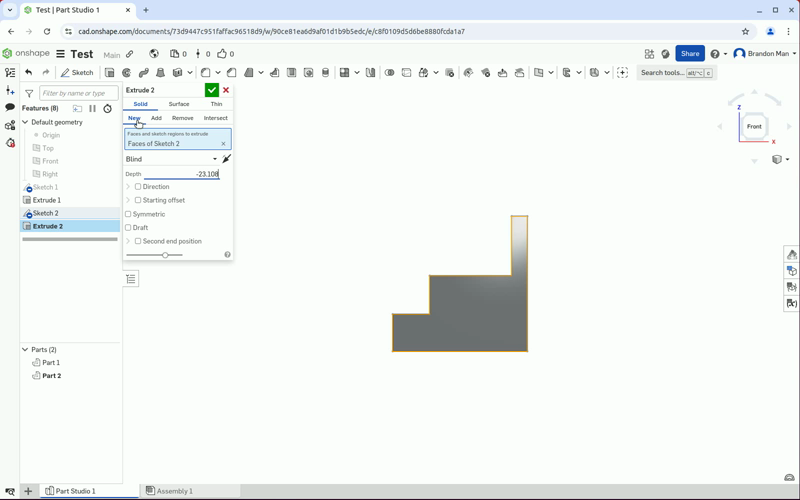
key(enter)
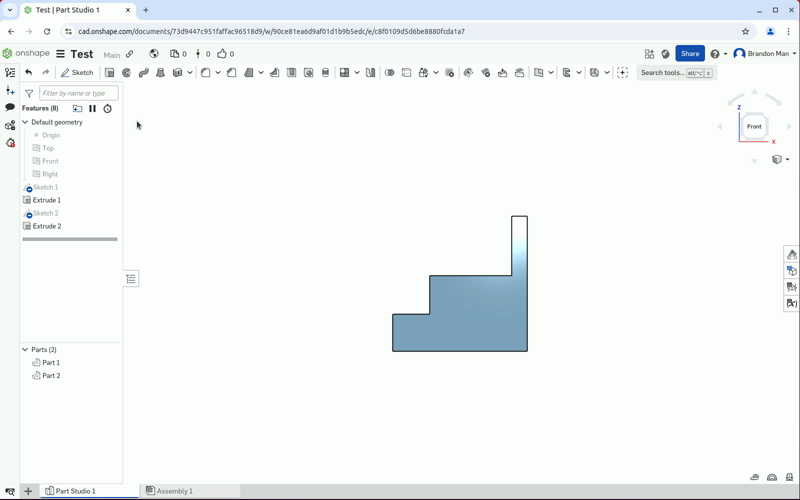
key(shift+h)
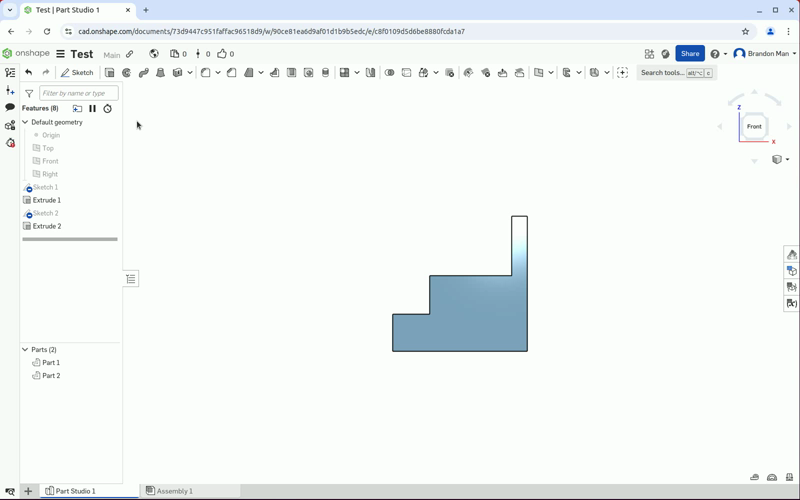
key(shift+h)
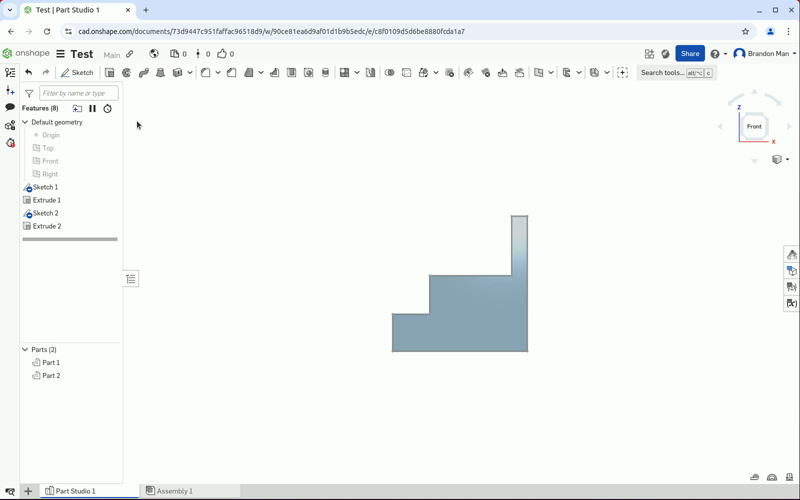
key(shift+7)
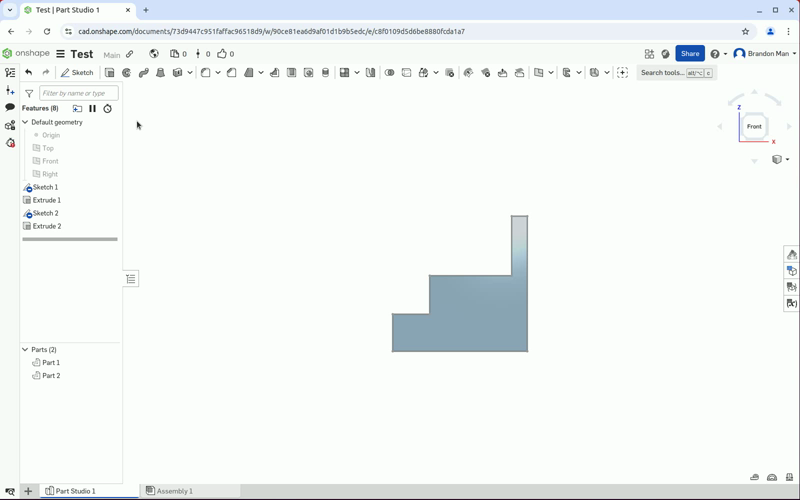
key(left, 2)
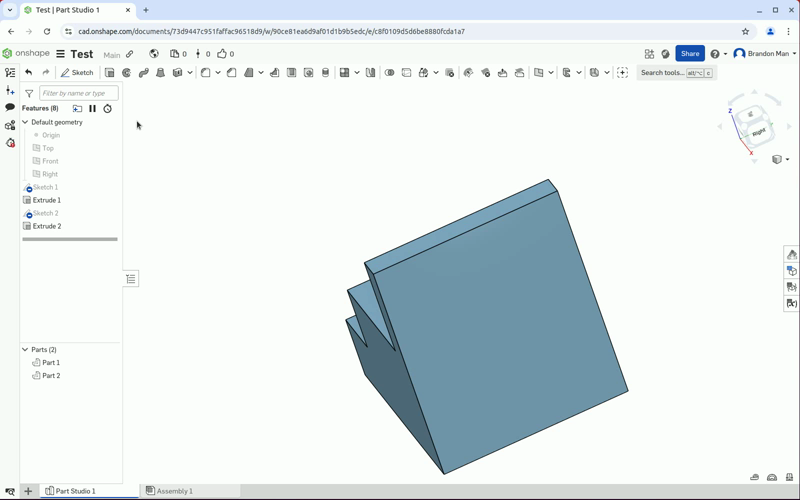
key(down, 2)
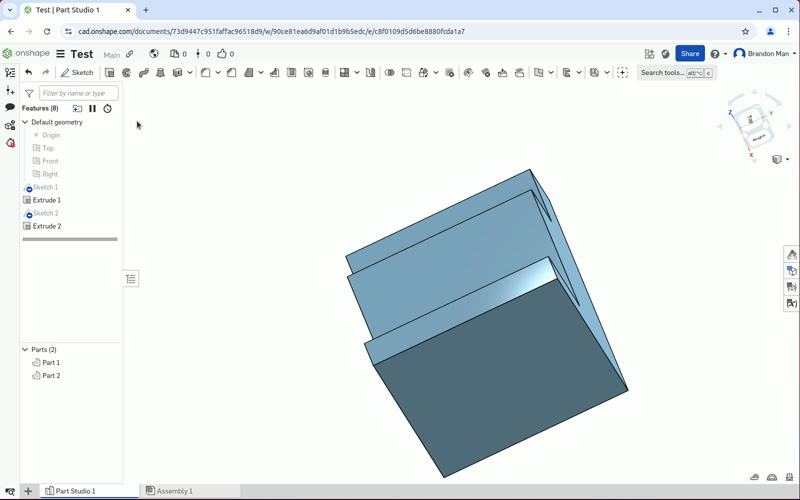
key(up, 2)
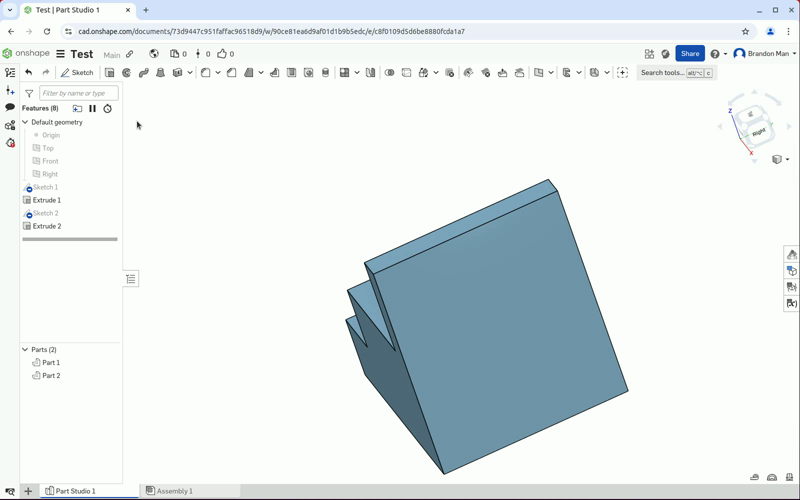
key(right, 2)
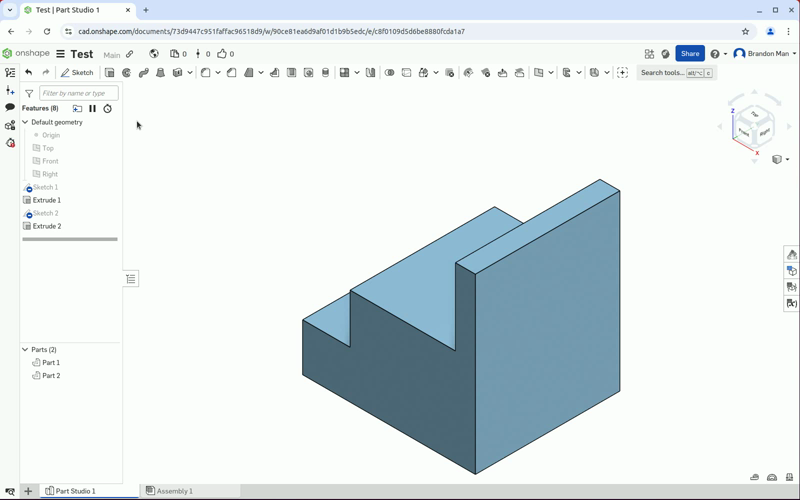
mouse_move(73, 189)
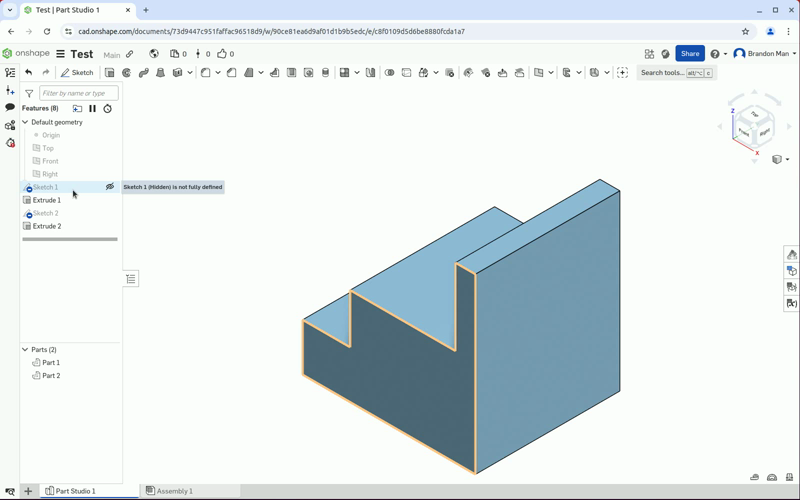
click(73, 189)